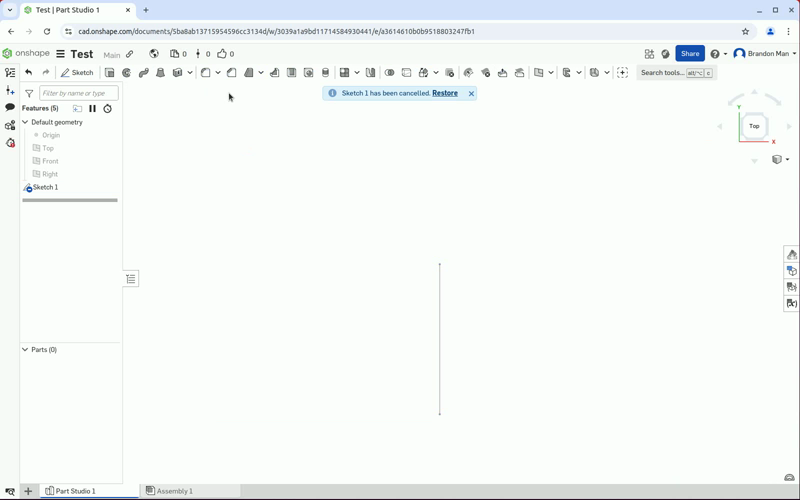
key(shift+h)
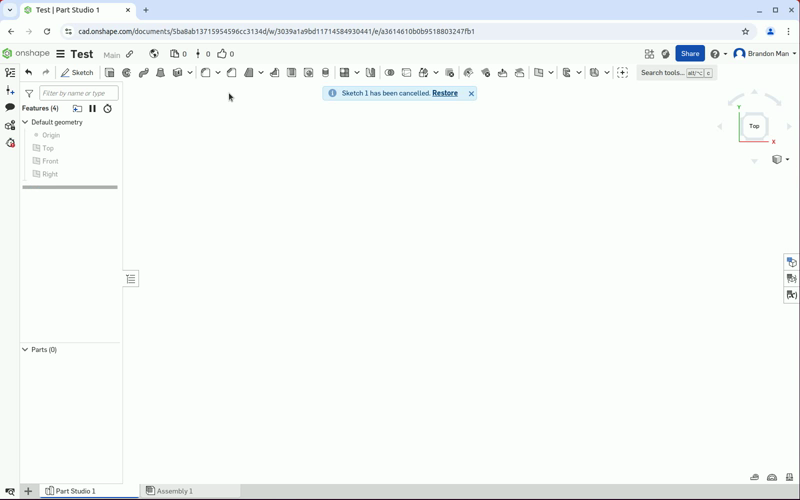
mouse_move(73, 352)
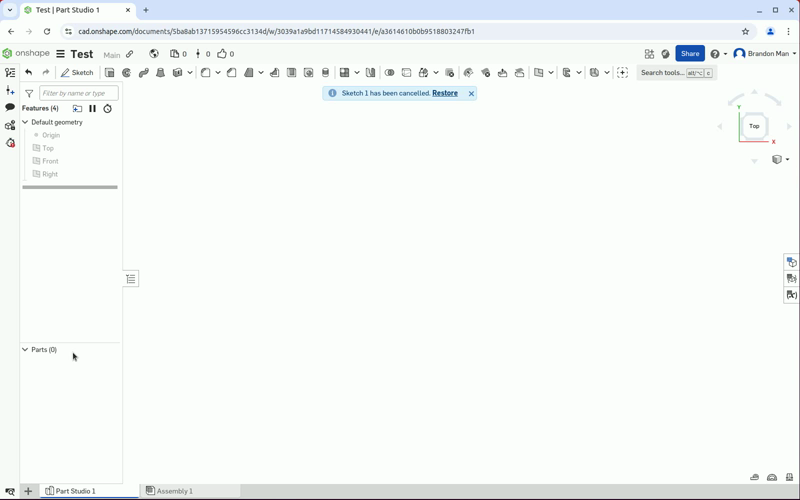
key(y)
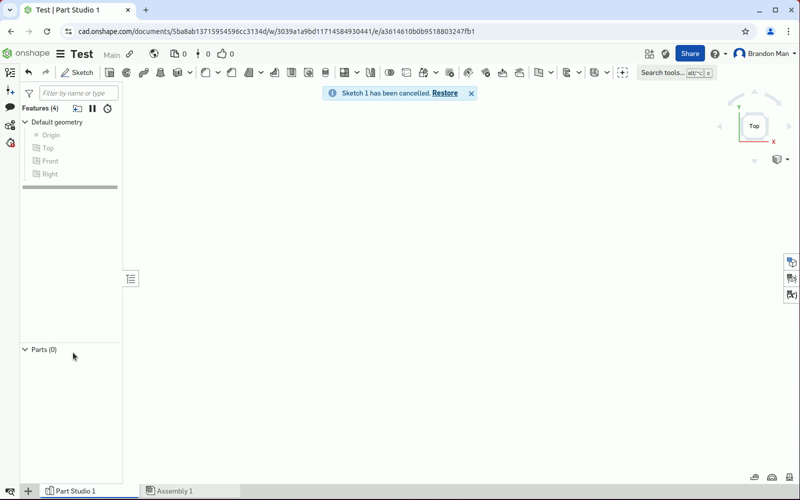
key(shift+p)
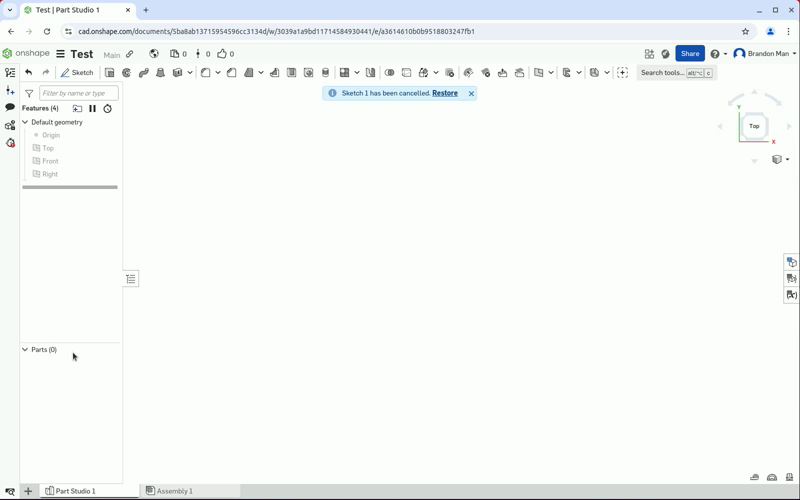
key(space)
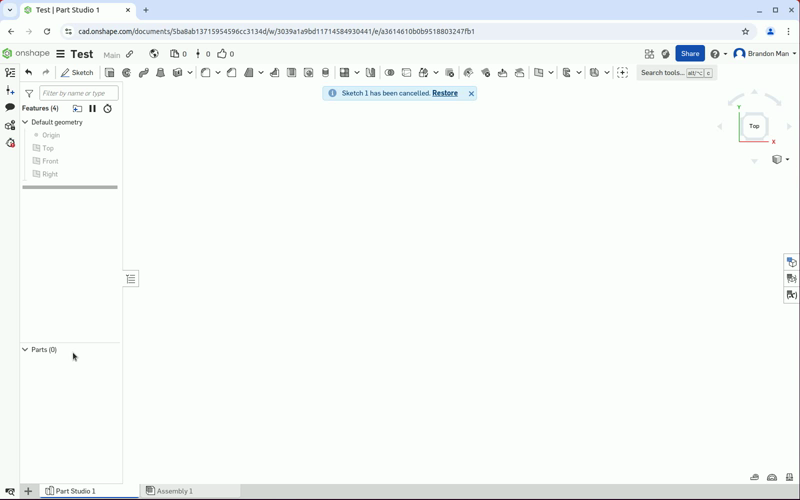
key_down(shift)
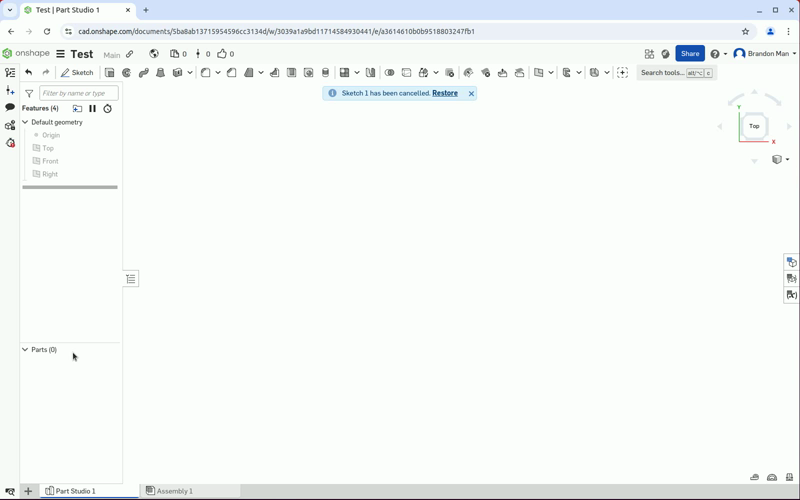
key(up)
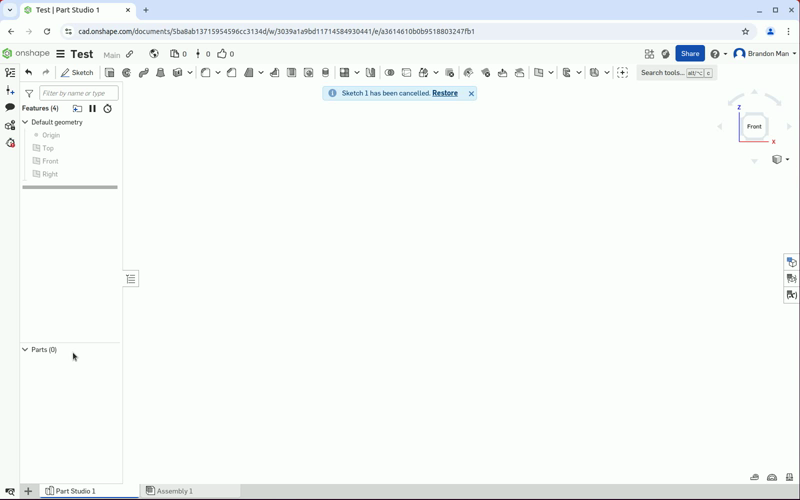
key_up(shift)
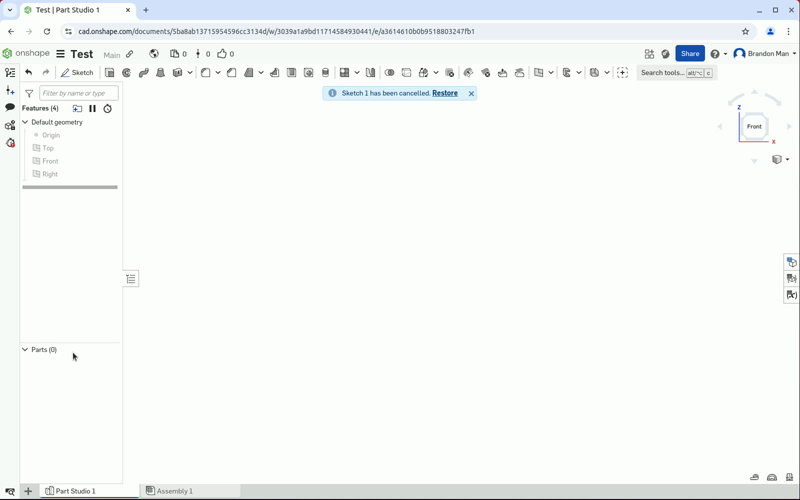
mouse_move(73, 352)
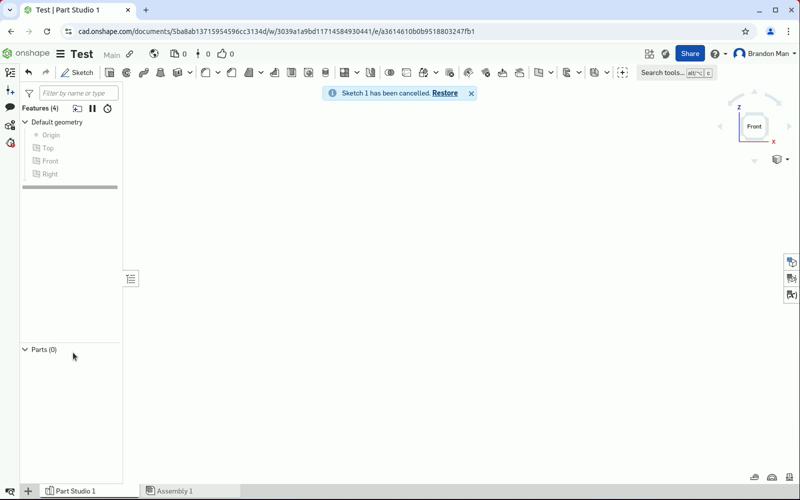
key(shift+y)
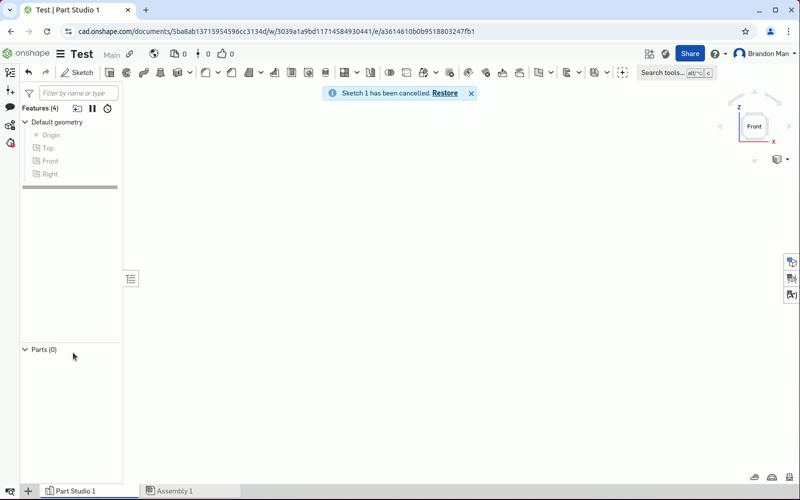
key(shift+s)
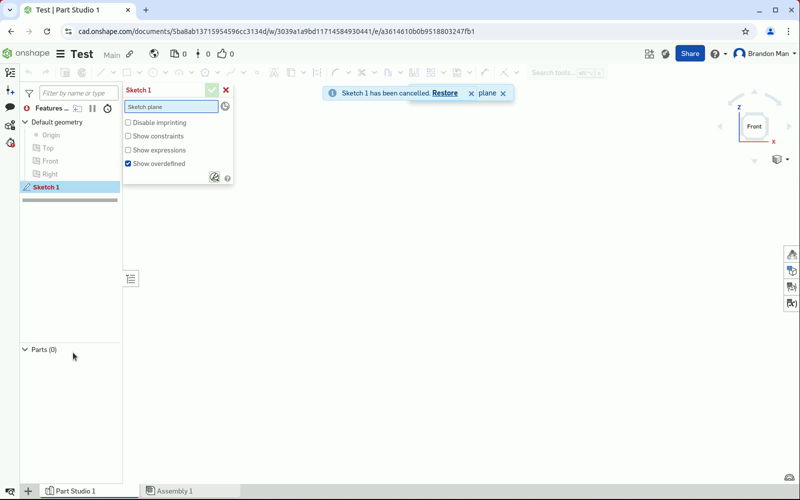
mouse_move(73, 163)
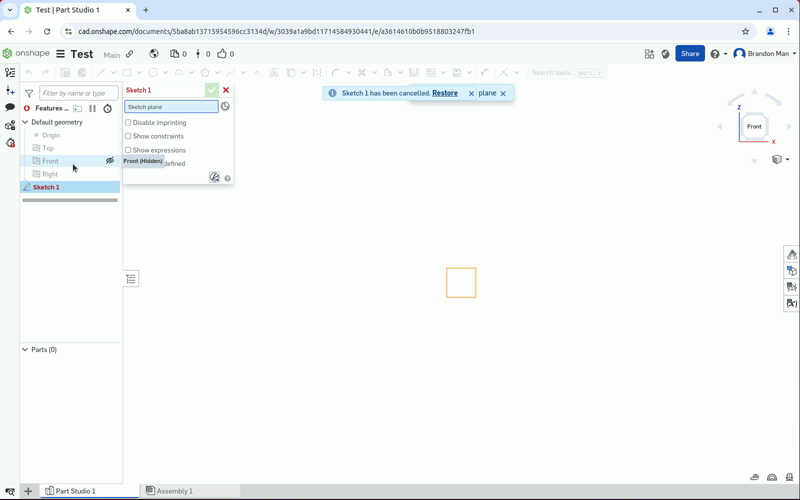
click(73, 163)
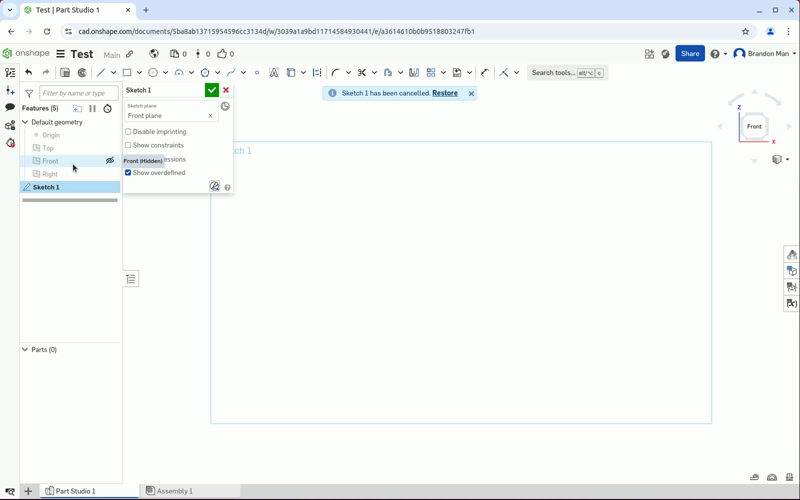
mouse_move(73, 352)
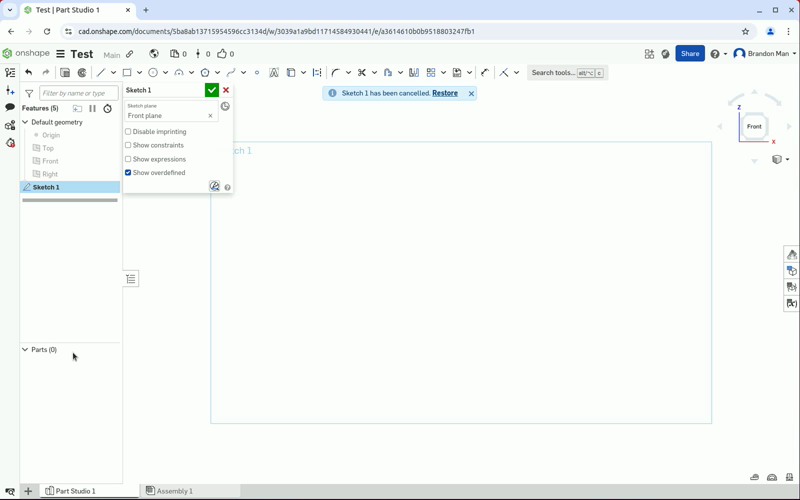
key(y)
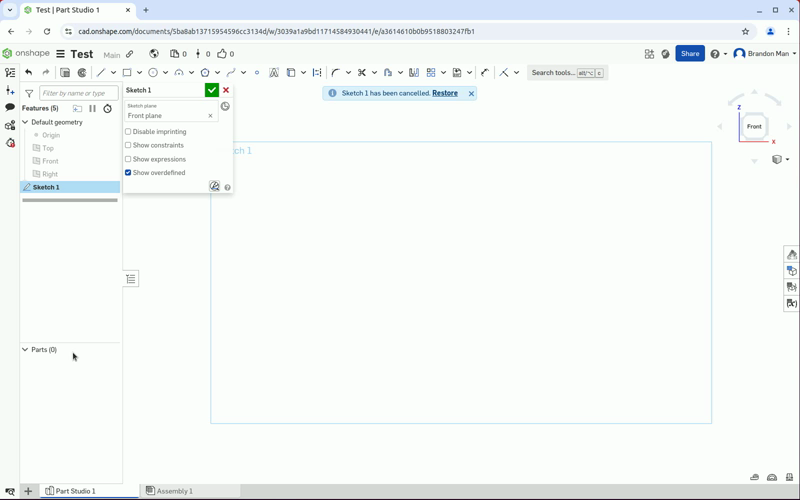
key(c)
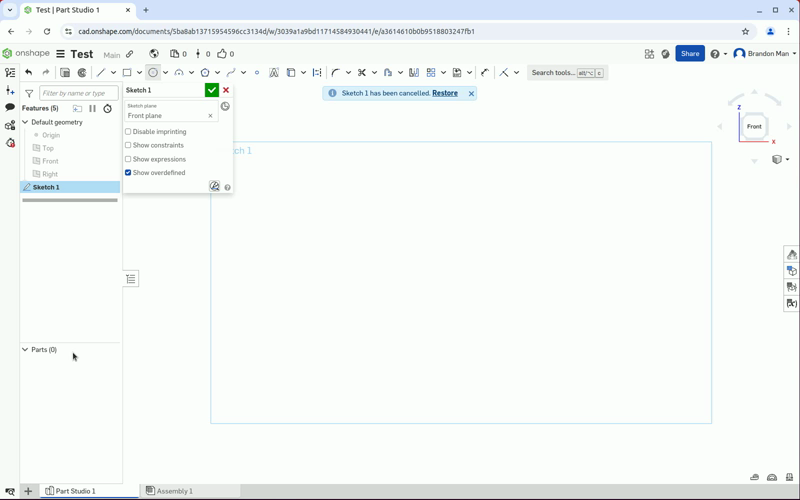
key_down(shift)
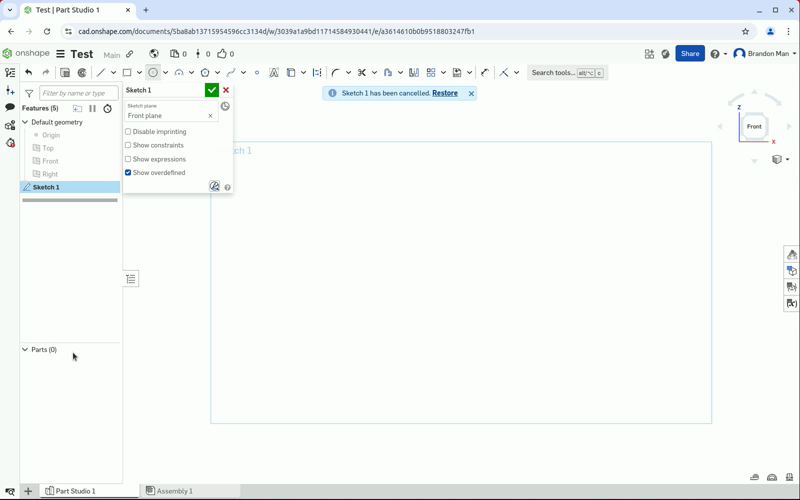
mouse_move(461, 282)
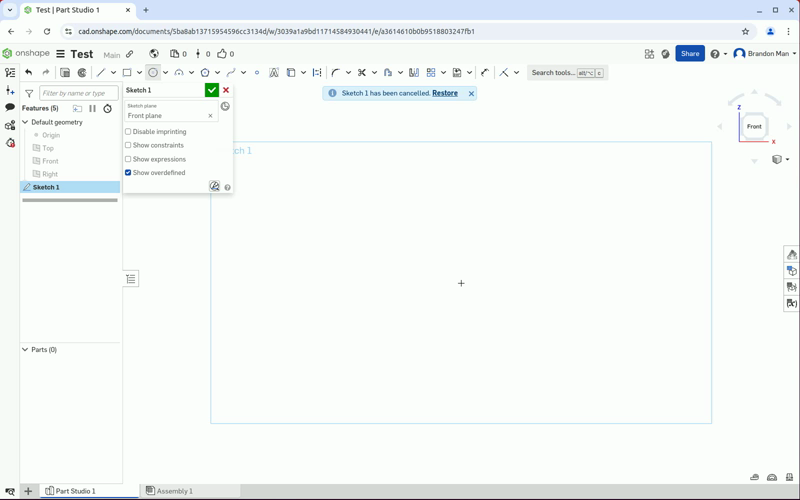
click(461, 282)
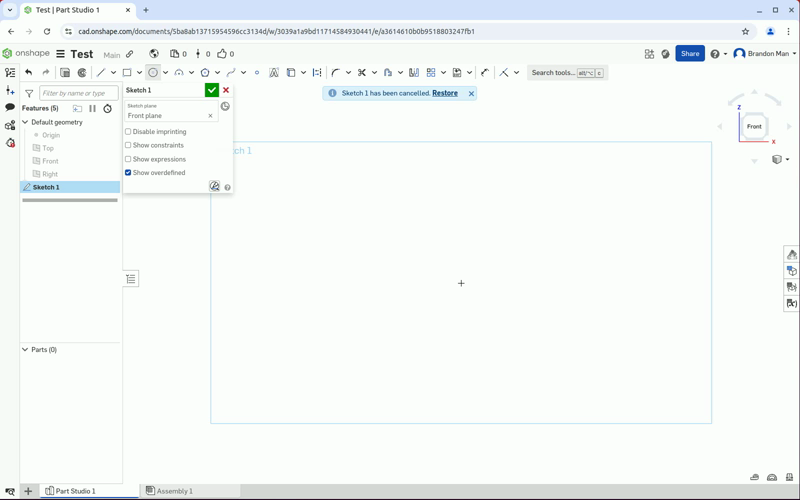
key_up(shift)
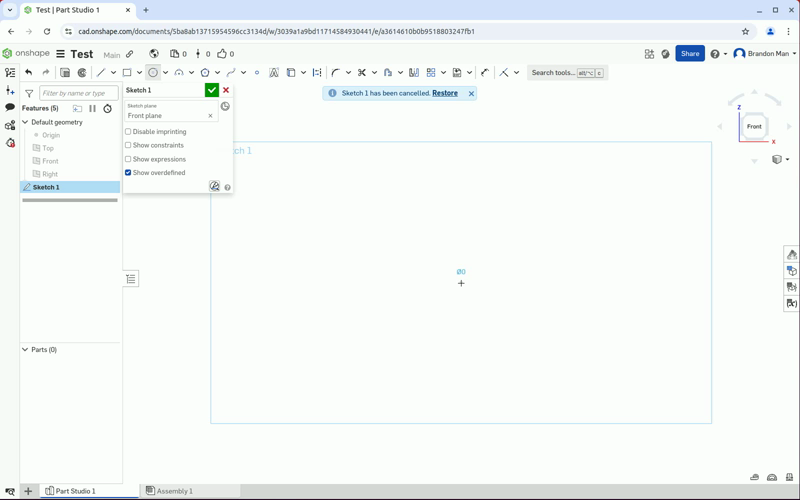
mouse_move(465, 282)
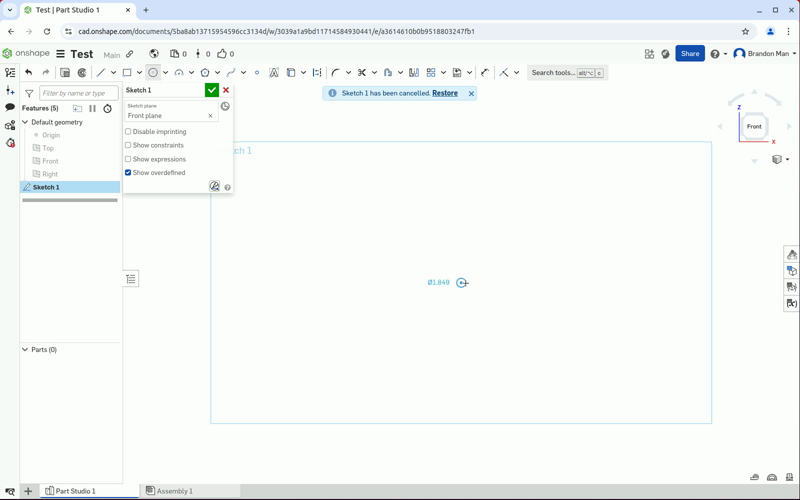
click(465, 282)
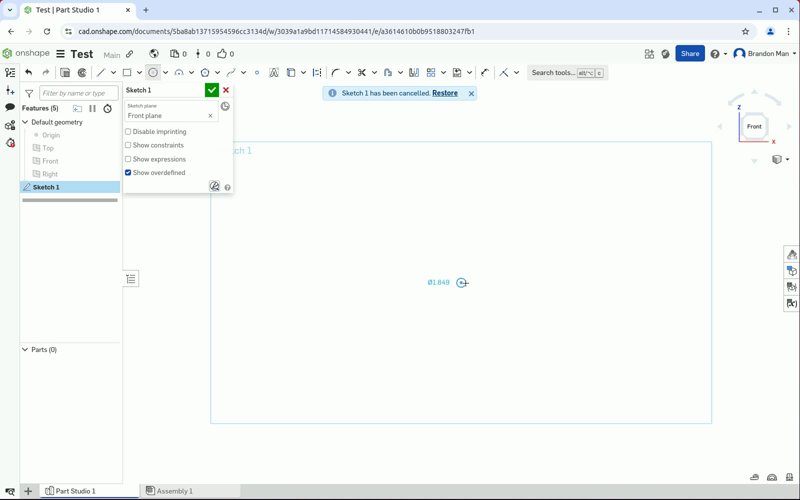
key(esc)
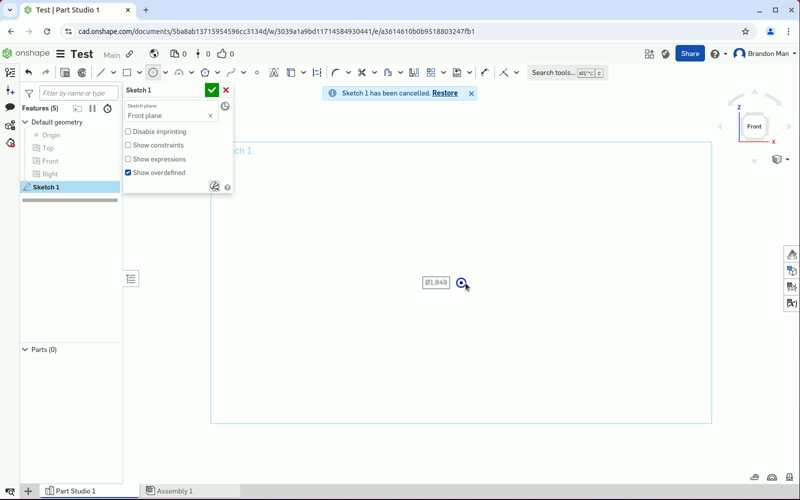
mouse_move(458, 283)
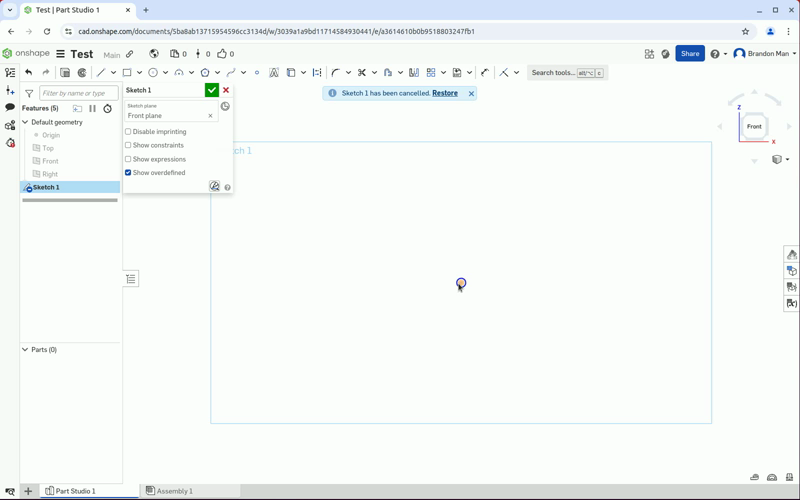
scroll(6)
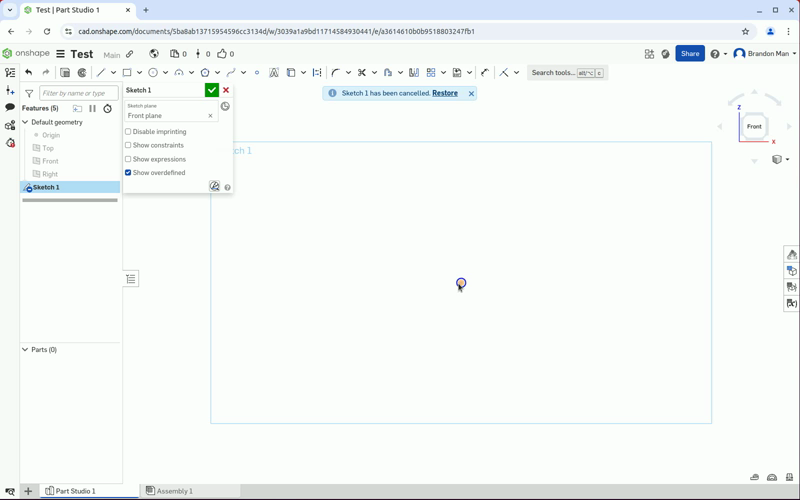
scroll(6)
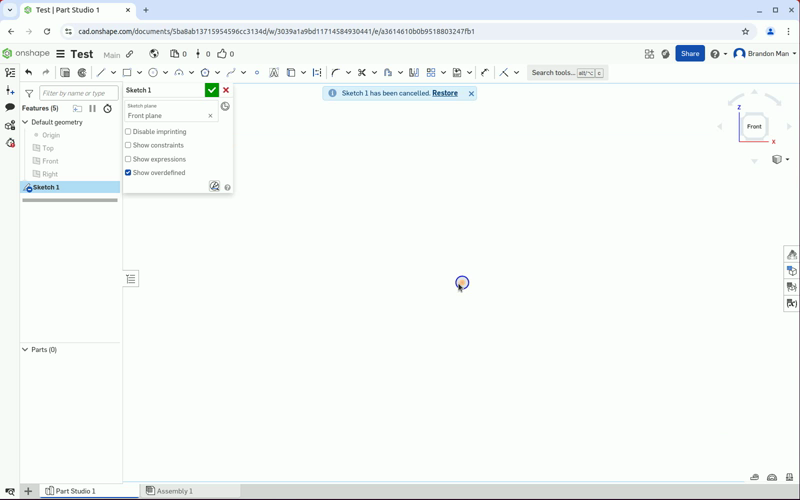
scroll(6)
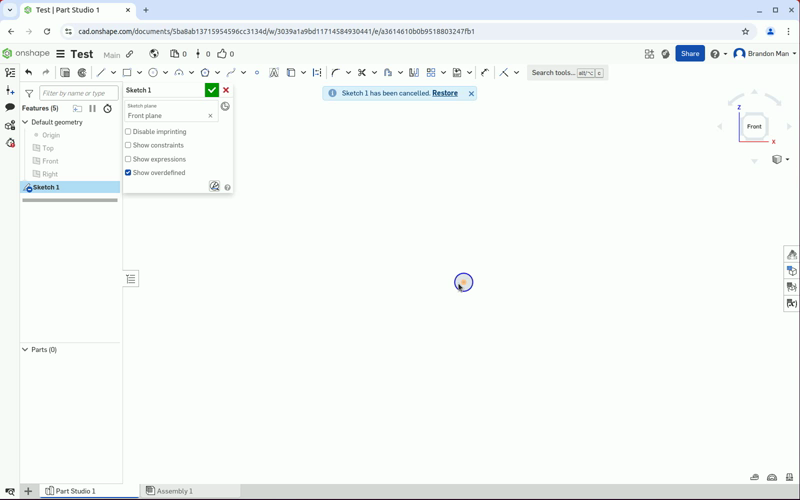
scroll(6)
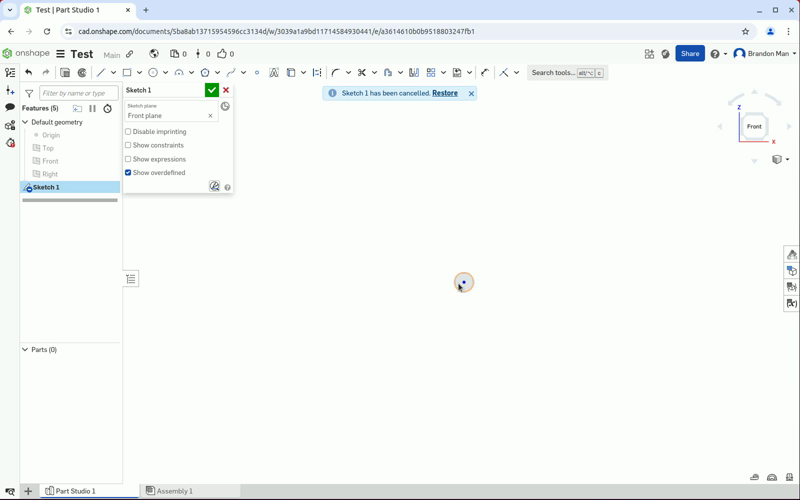
scroll(6)
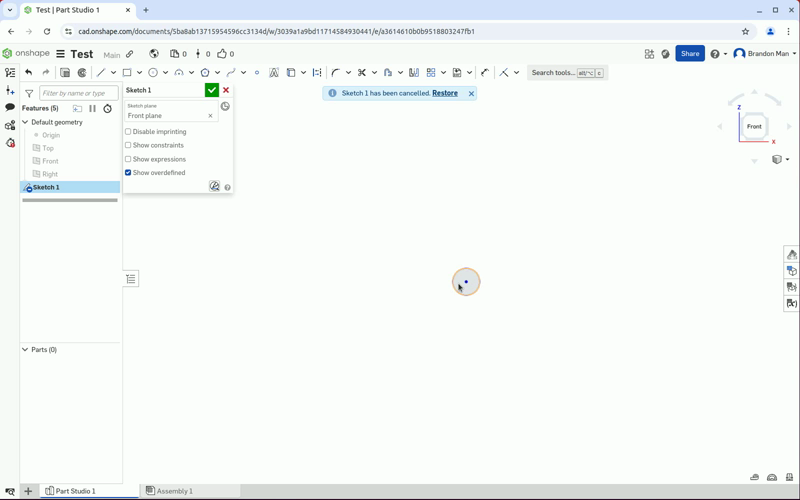
scroll(6)
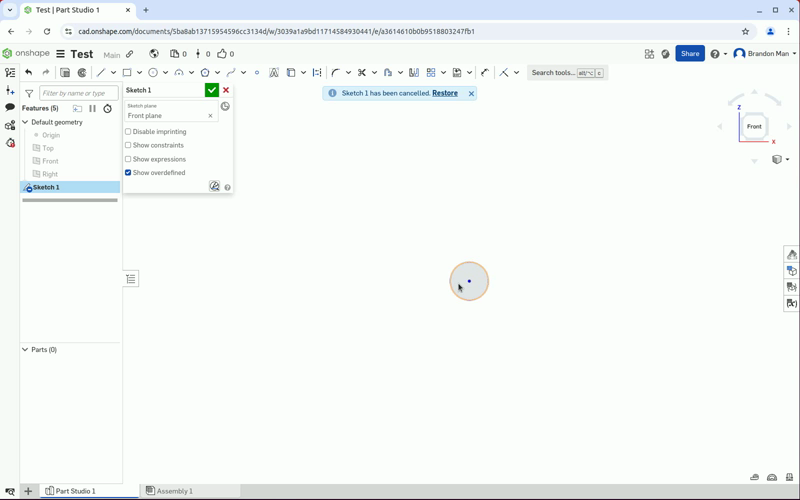
scroll(6)
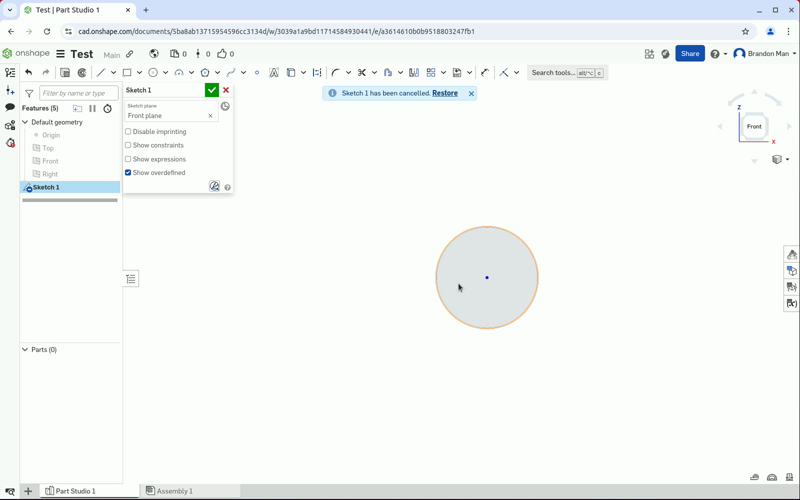
click(458, 283)
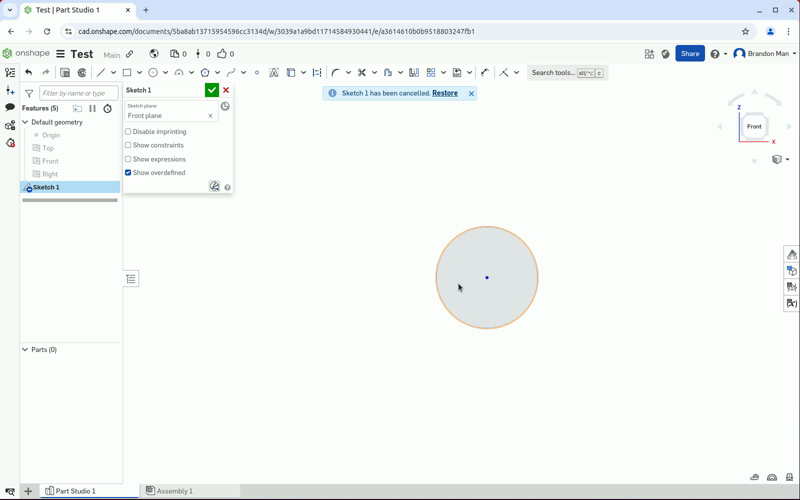
scroll(-6)
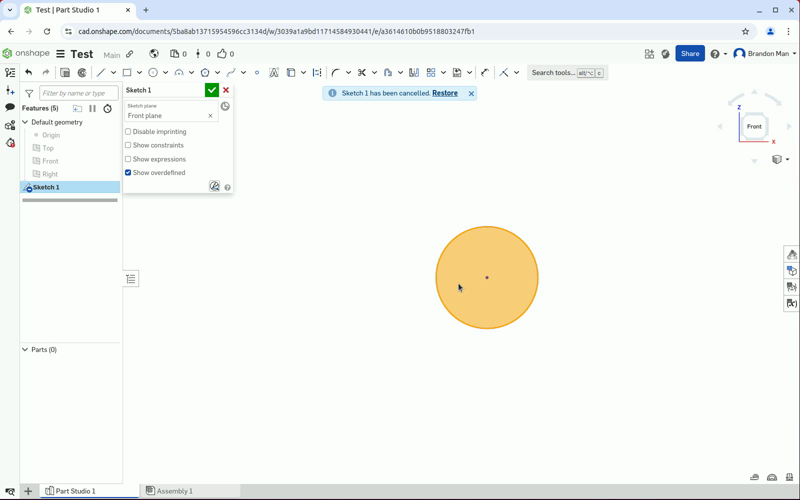
scroll(-6)
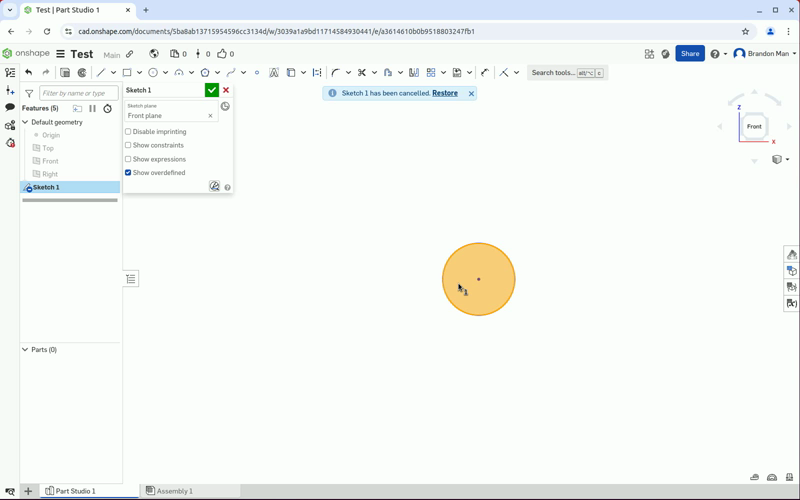
scroll(-6)
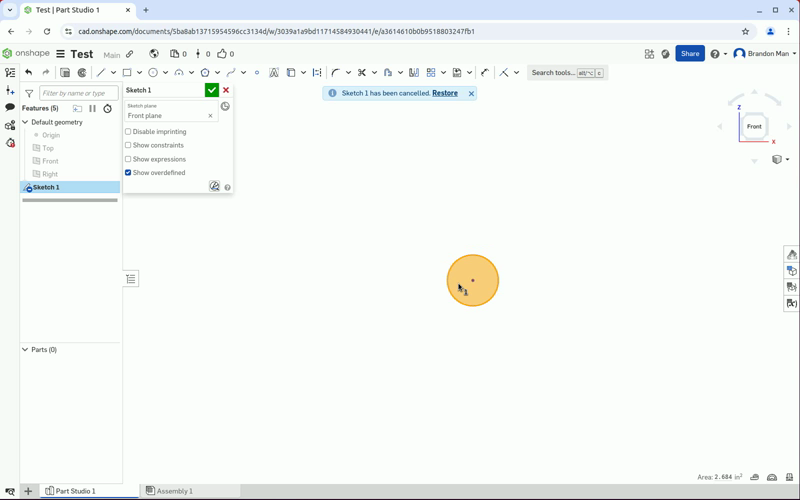
scroll(-6)
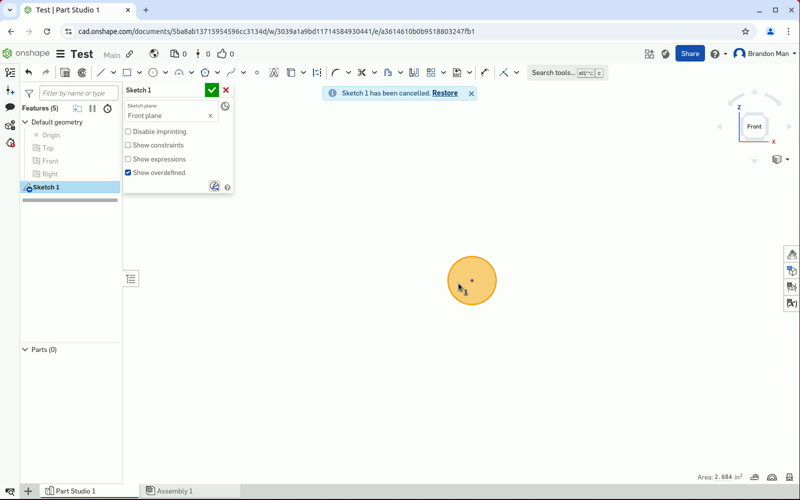
scroll(-6)
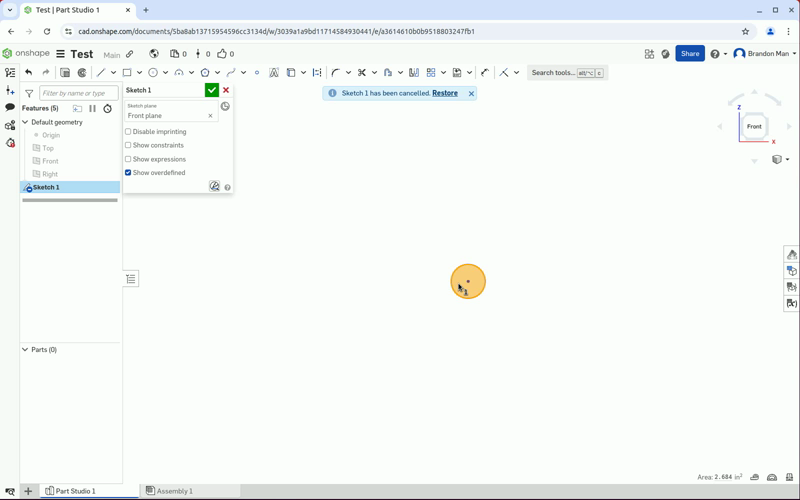
scroll(-6)
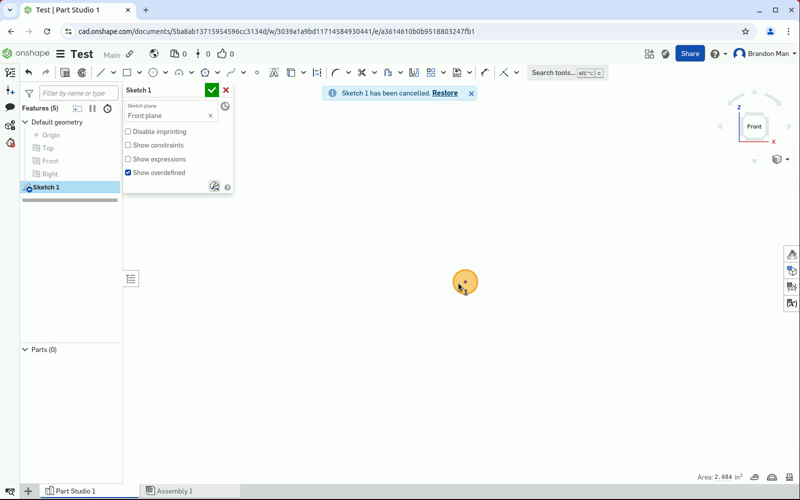
scroll(-6)
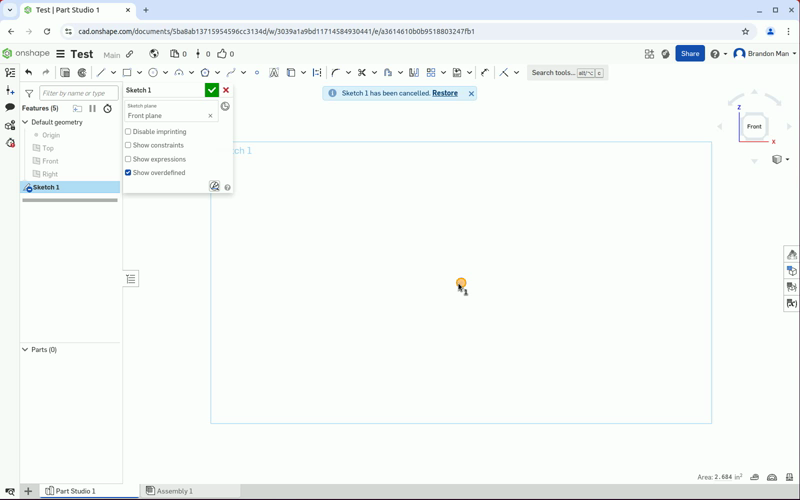
mouse_move(73, 352)
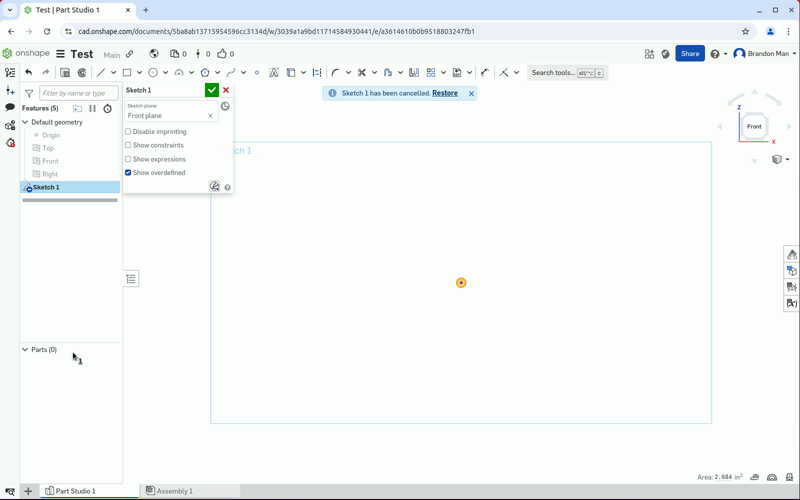
key(shift+y)
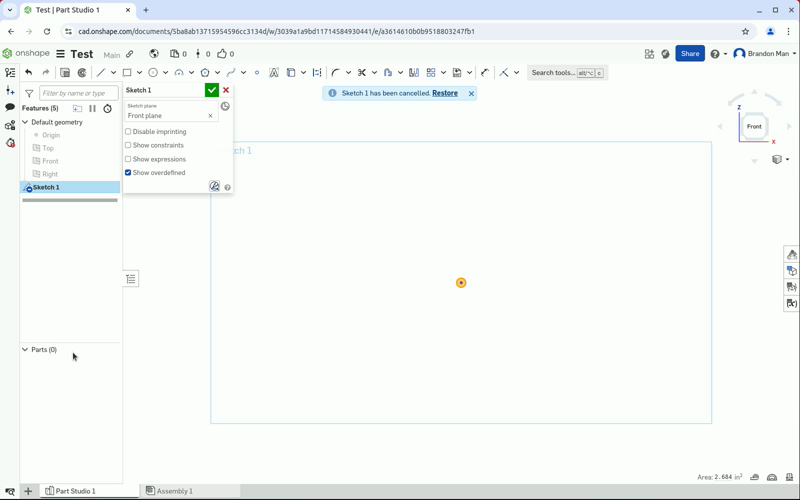
key(shift+e)
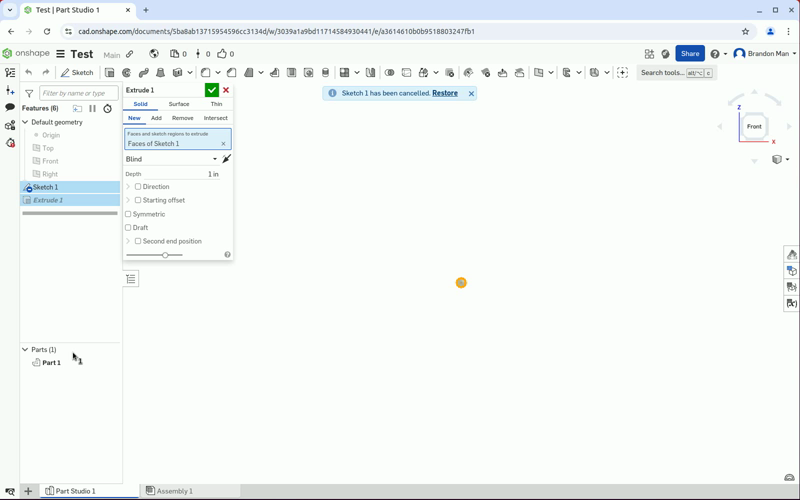
mouse_move(143, 106)
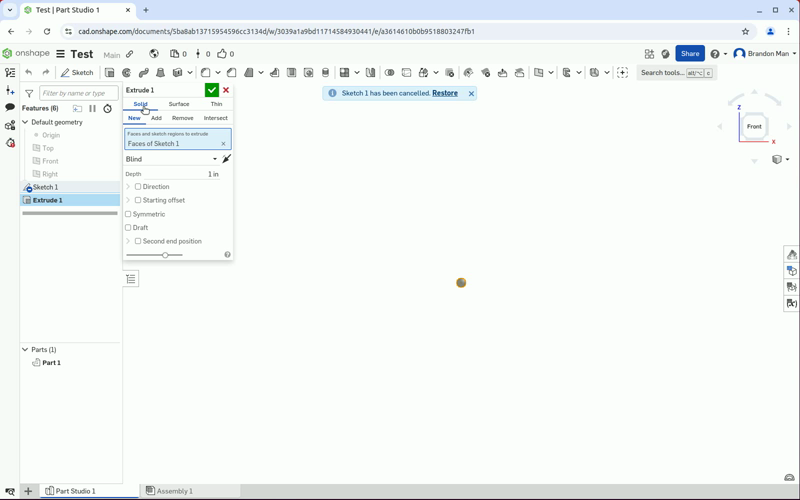
click(143, 106)
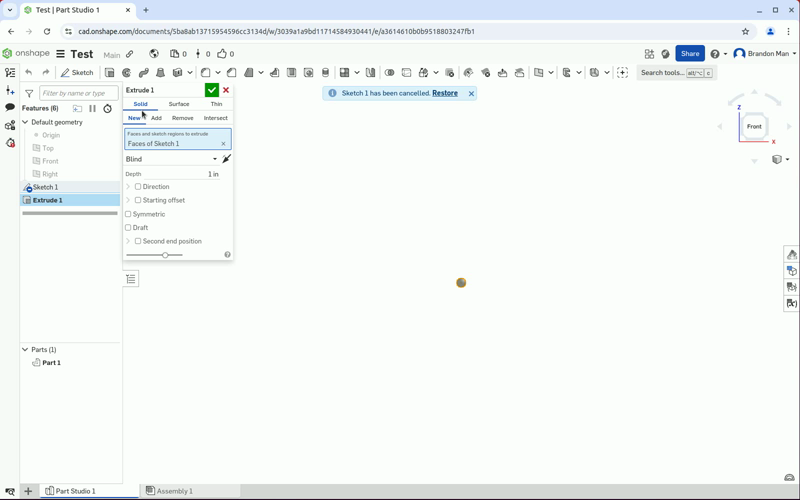
mouse_move(137, 120)
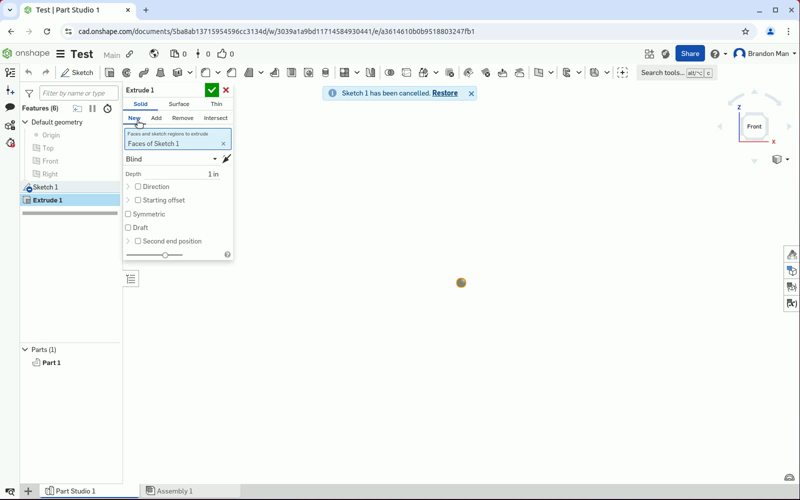
click(137, 120)
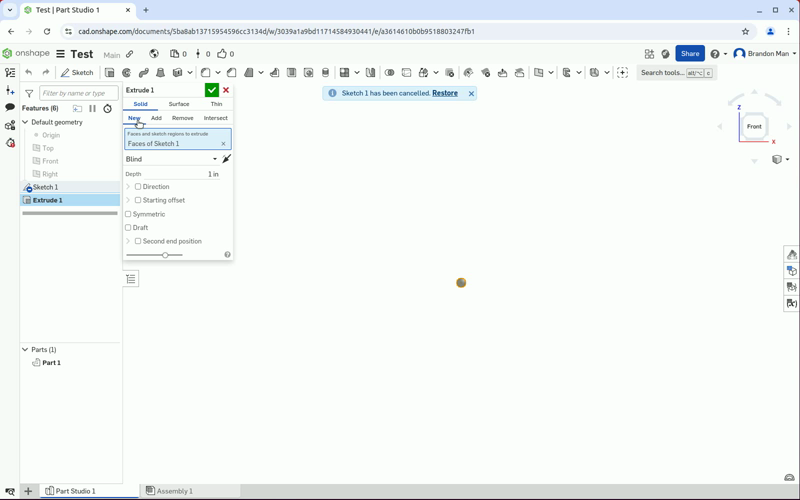
key(tab, 4)
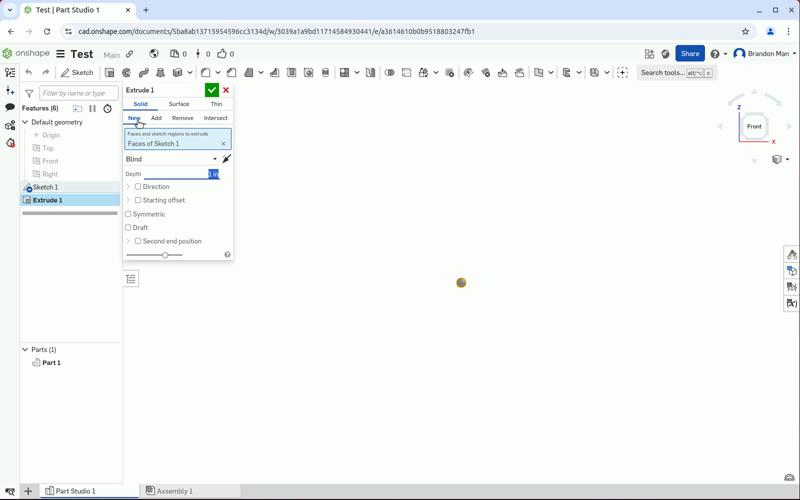
text(6.258)
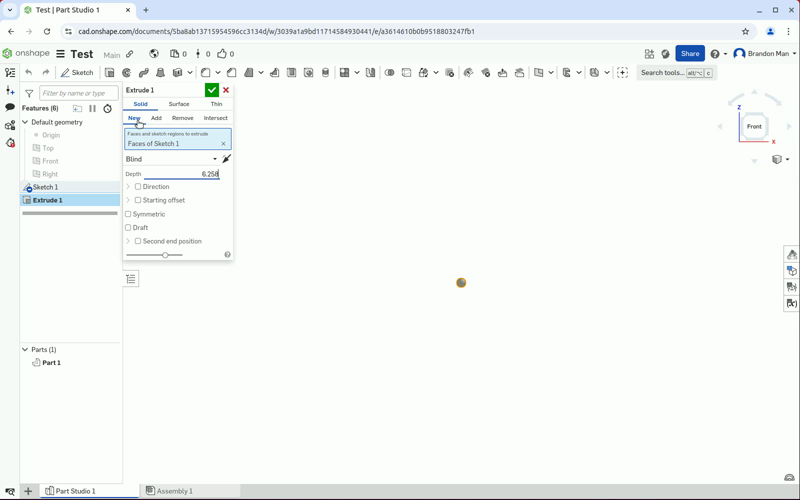
key(enter)
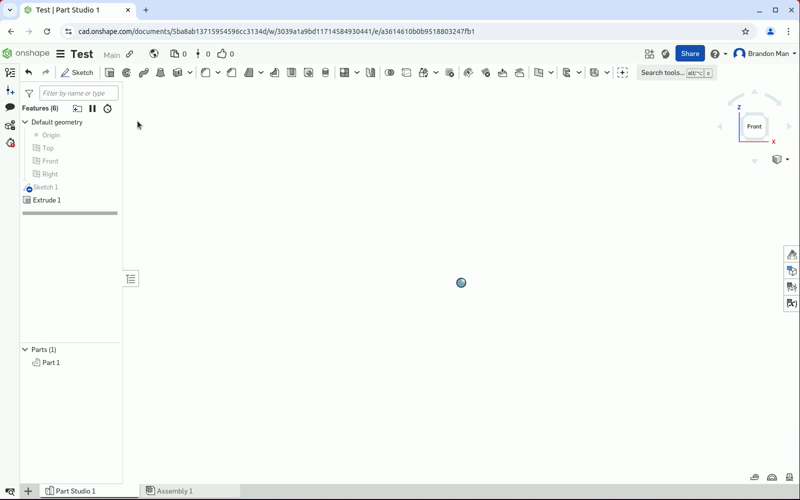
key(shift+h)
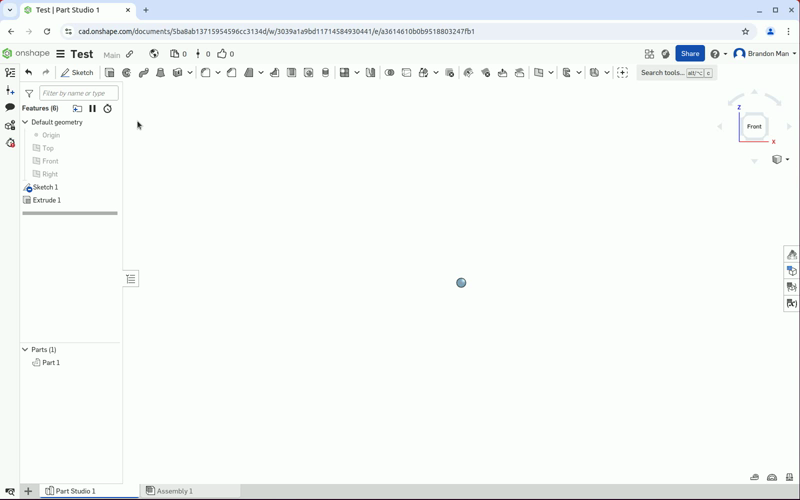
key(shift+h)
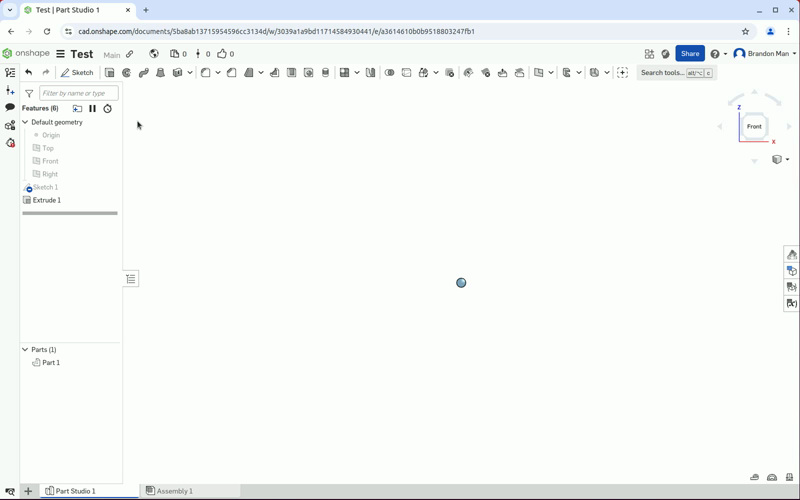
mouse_move(73, 189)
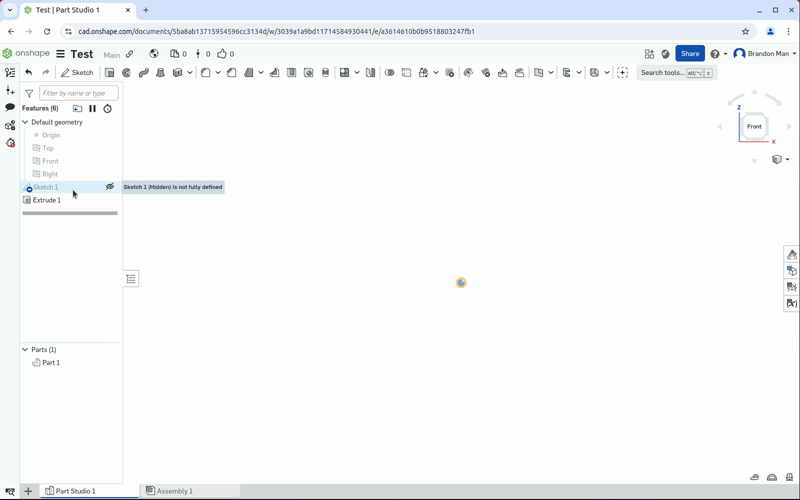
click(73, 189)
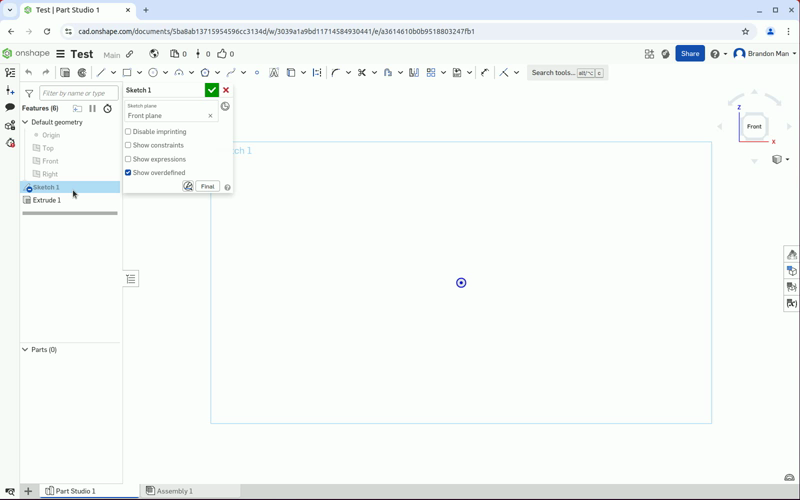
mouse_move(229, 92)
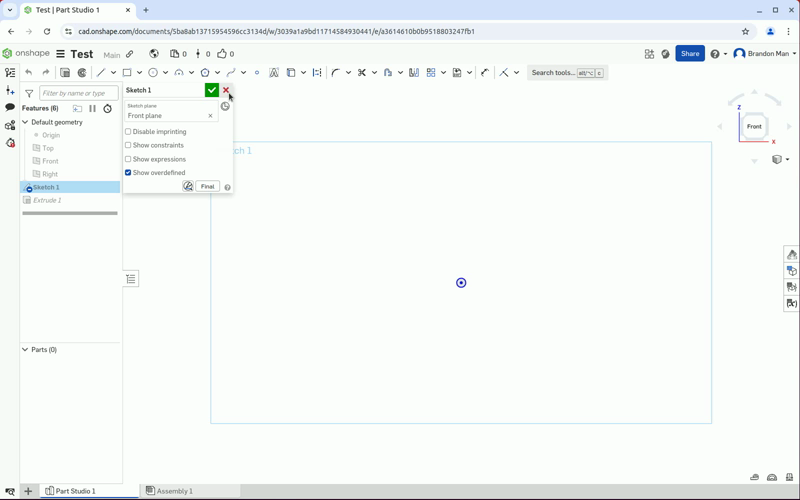
click(229, 92)
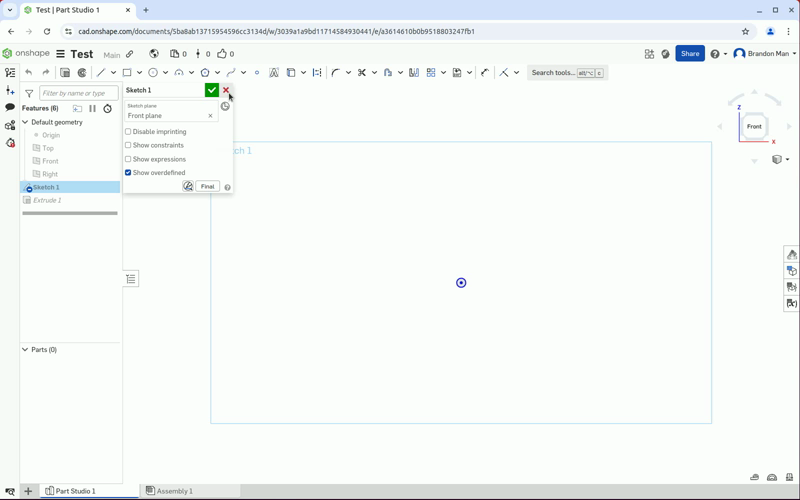
key(shift+s)
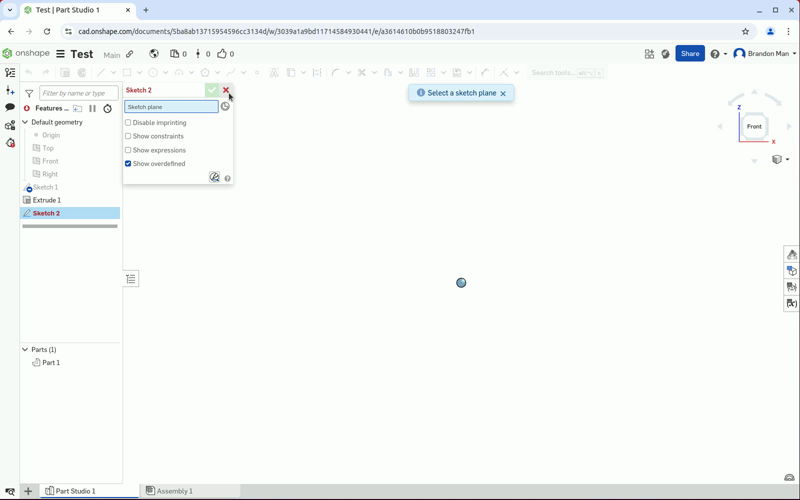
mouse_move(73, 163)
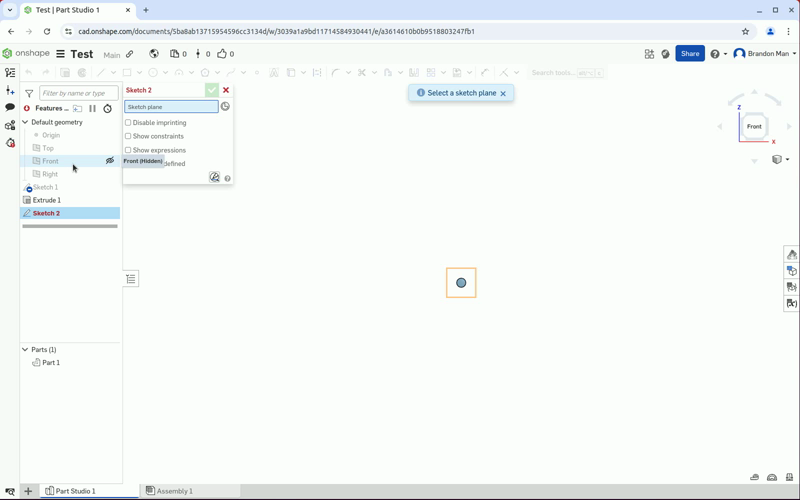
click(73, 163)
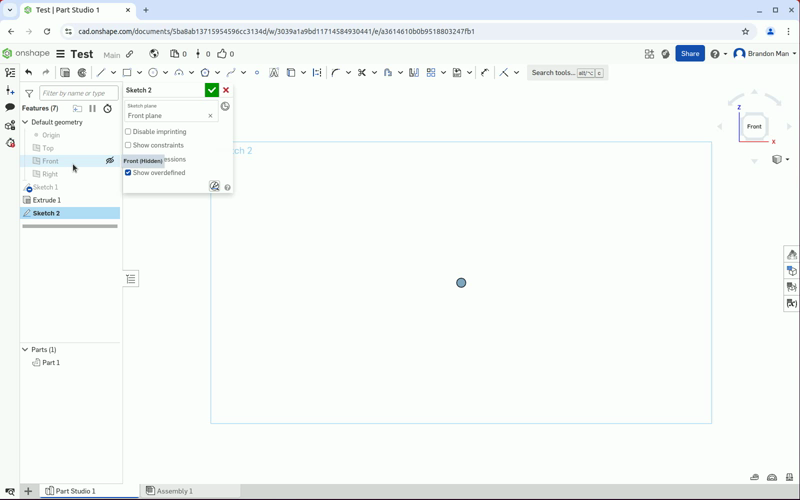
mouse_move(73, 352)
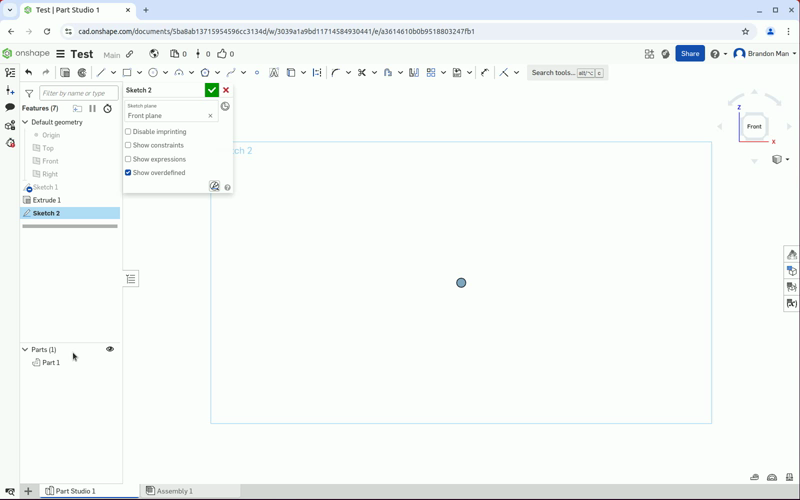
key(y)
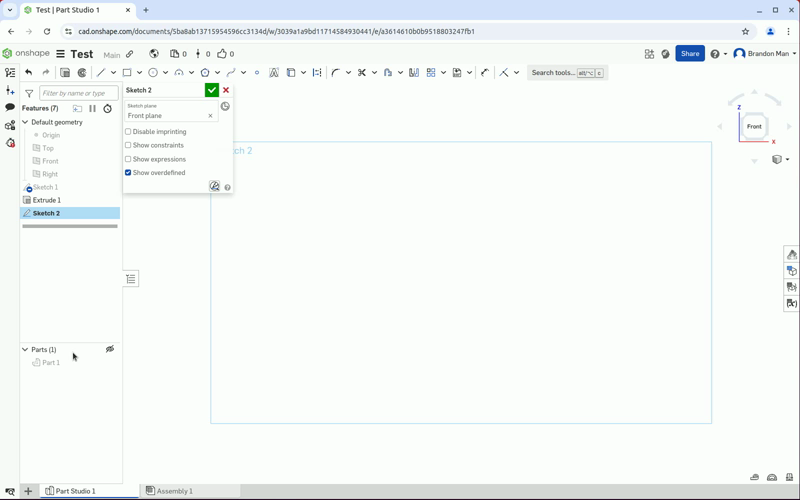
key(c)
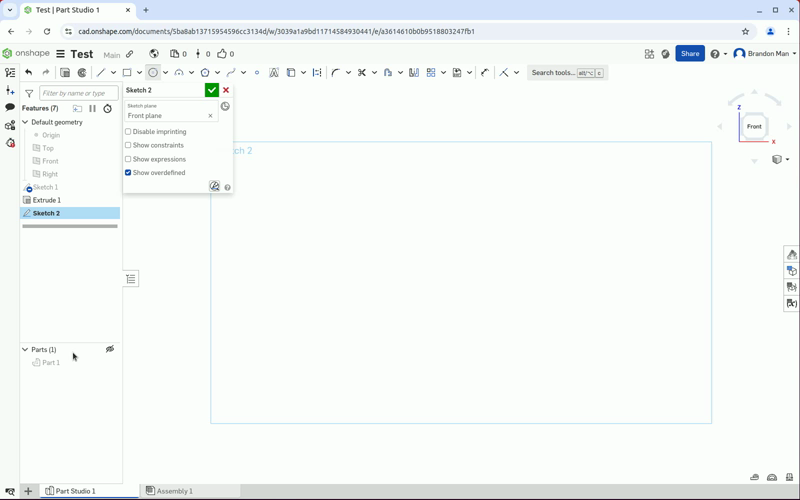
key_down(shift)
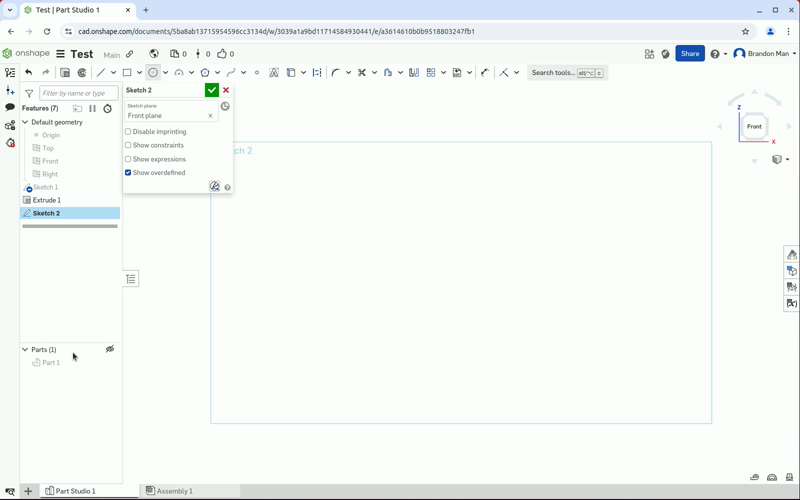
mouse_move(461, 282)
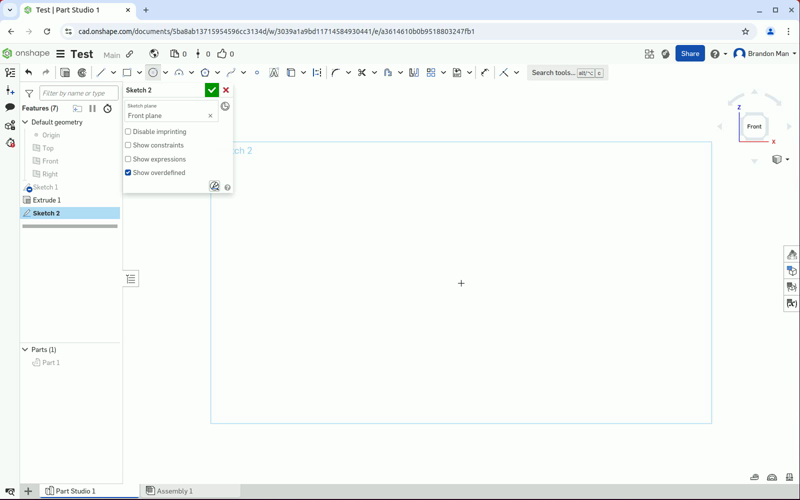
click(461, 282)
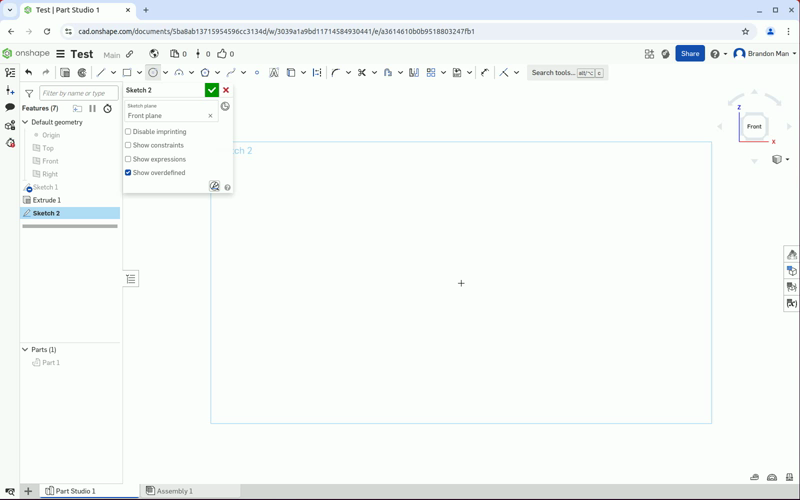
key_up(shift)
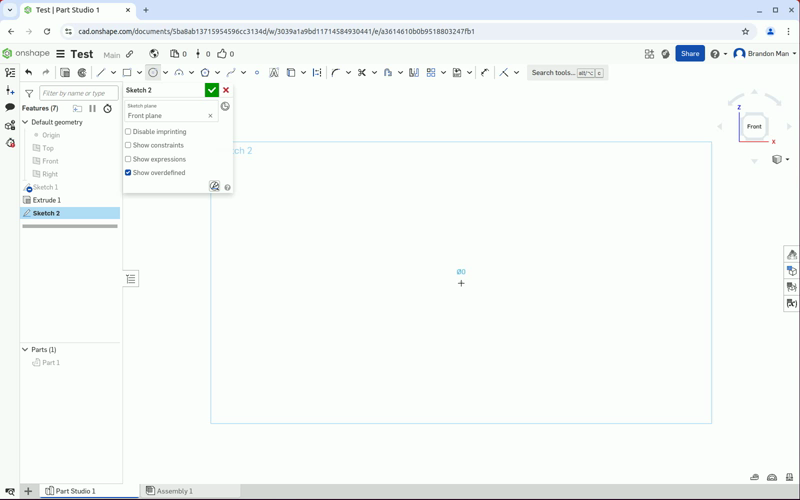
mouse_move(574, 282)
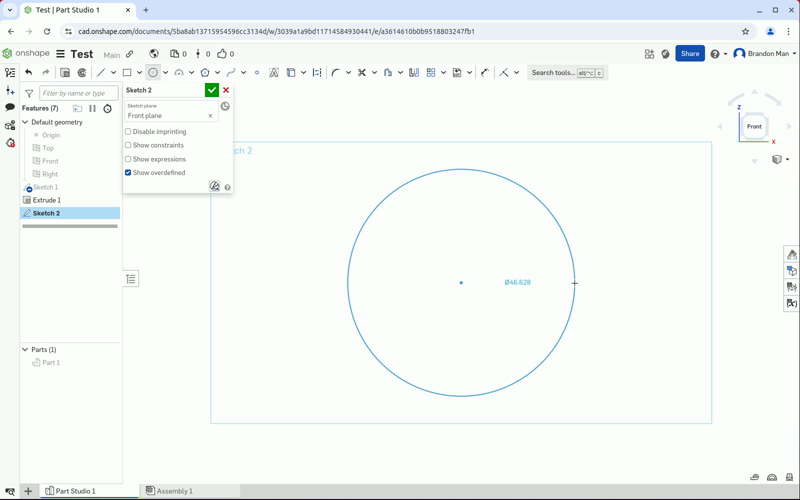
click(574, 282)
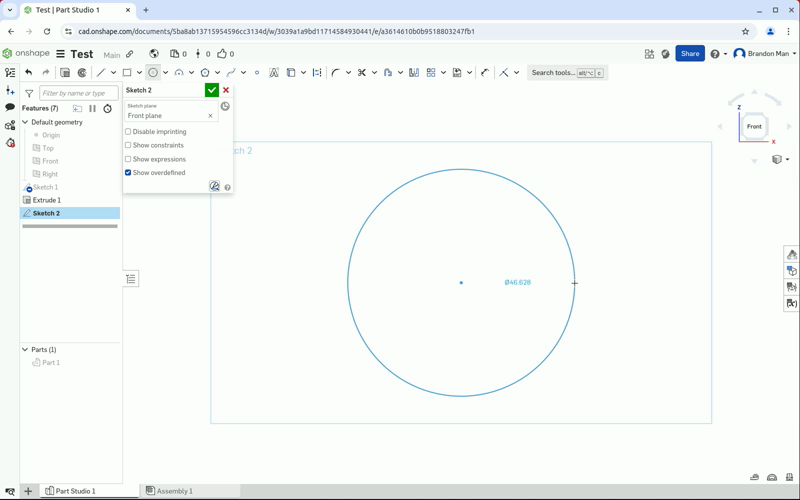
key(esc)
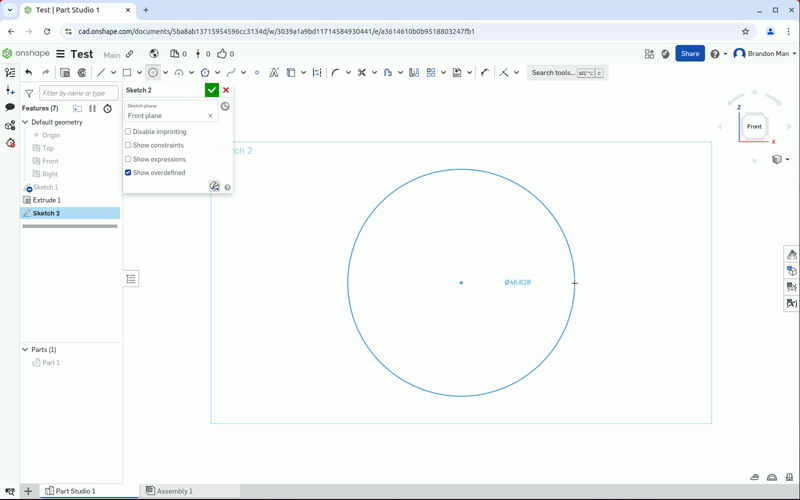
key(c)
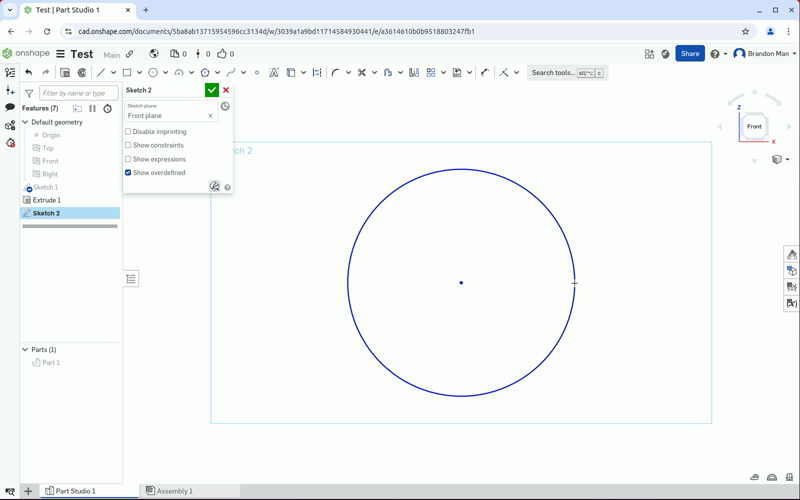
key_down(shift)
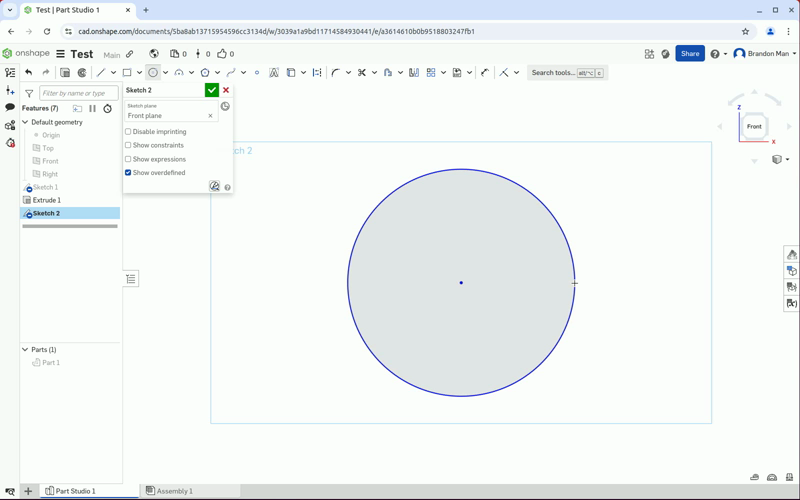
mouse_move(461, 282)
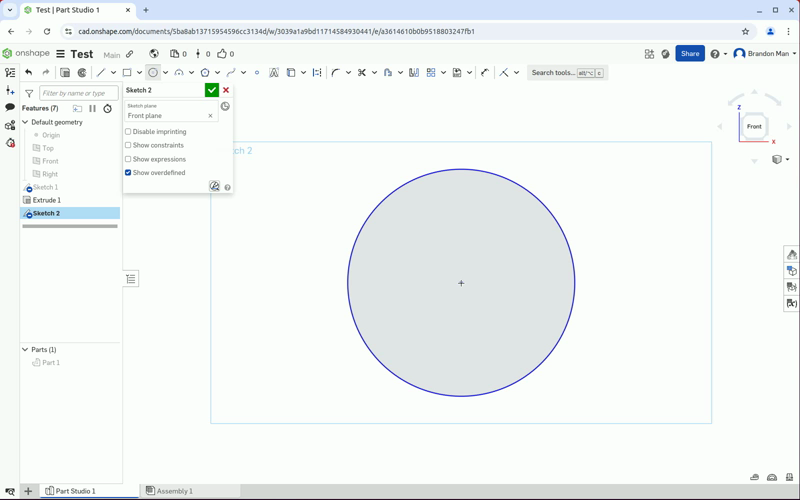
click(461, 282)
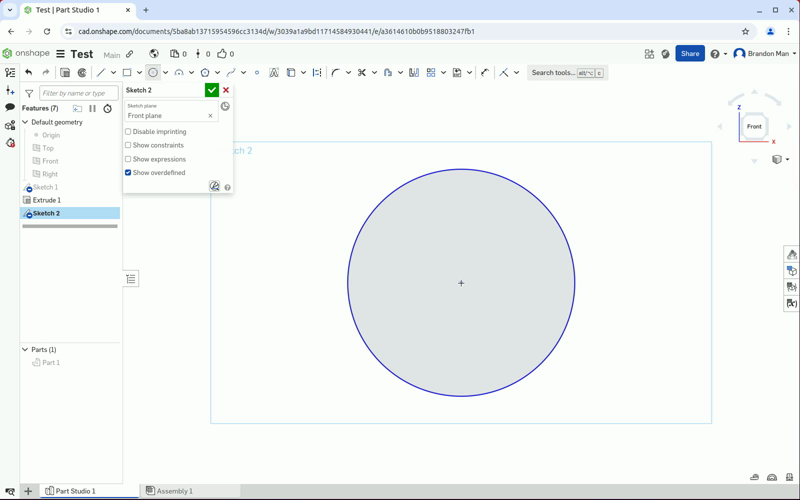
key_up(shift)
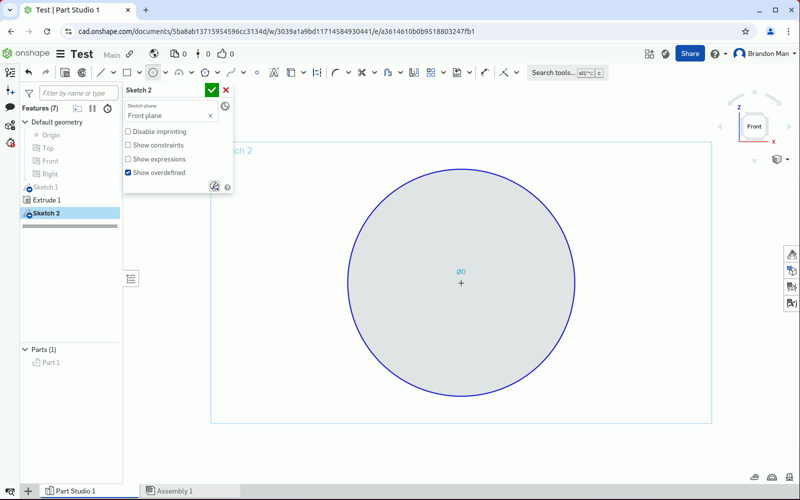
mouse_move(463, 282)
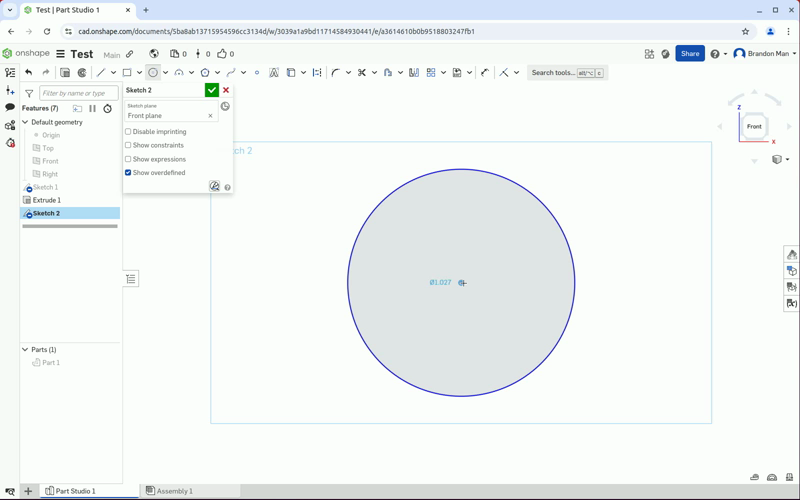
scroll(6)
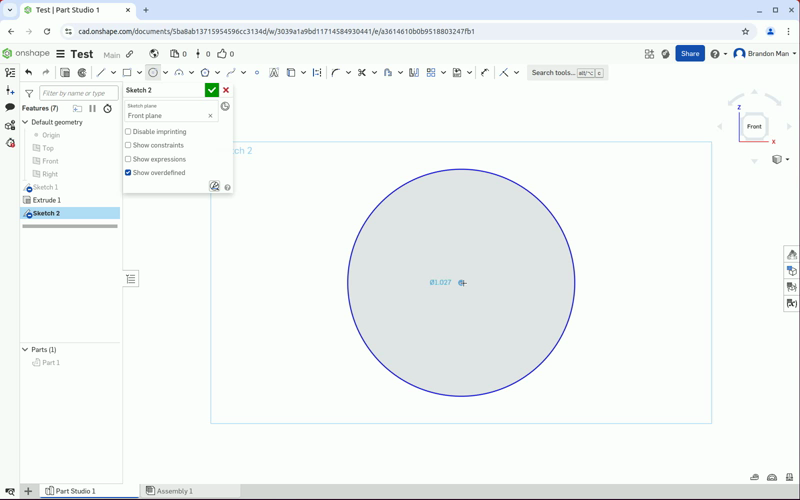
scroll(6)
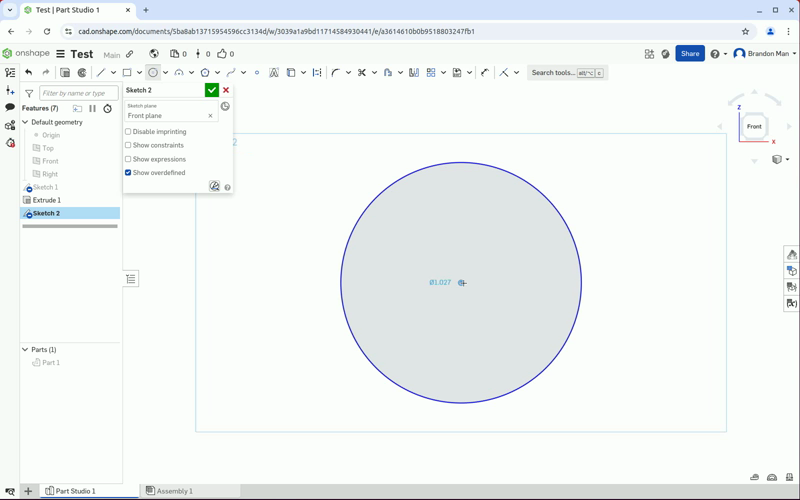
scroll(6)
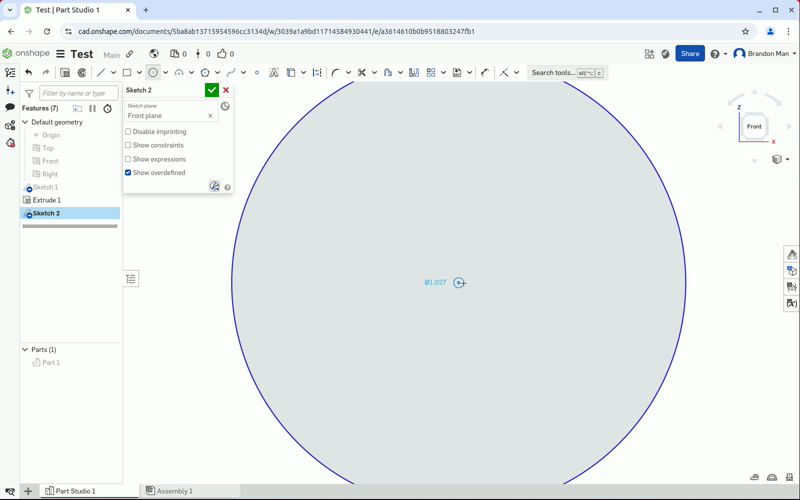
scroll(6)
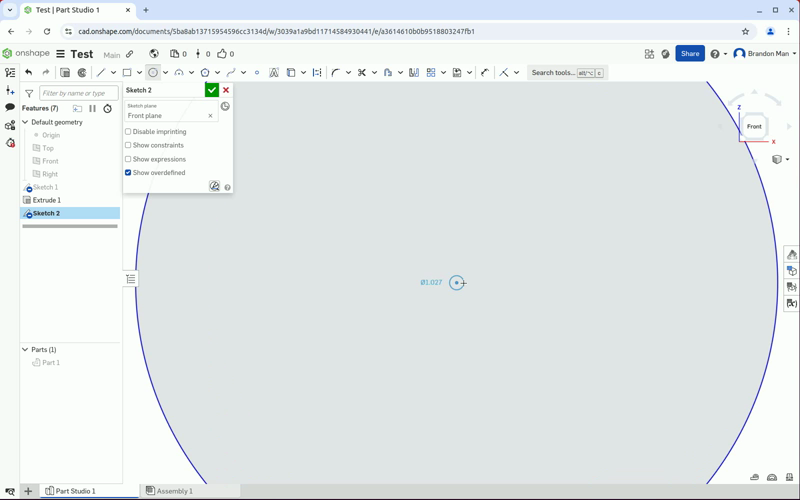
scroll(6)
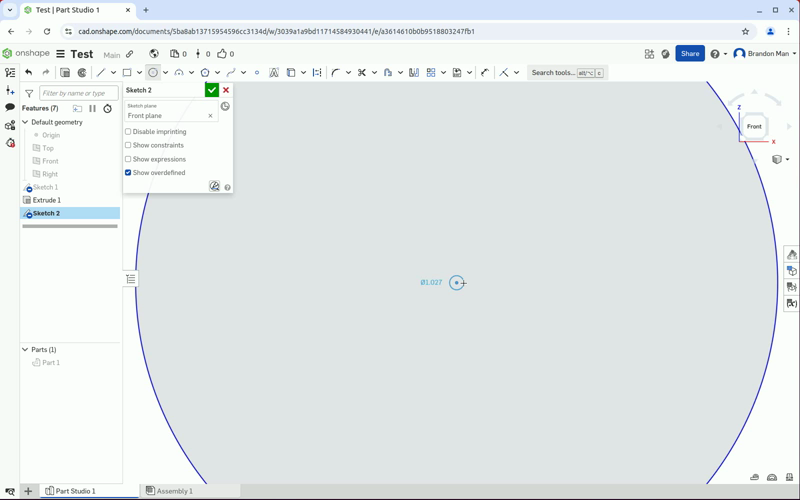
scroll(6)
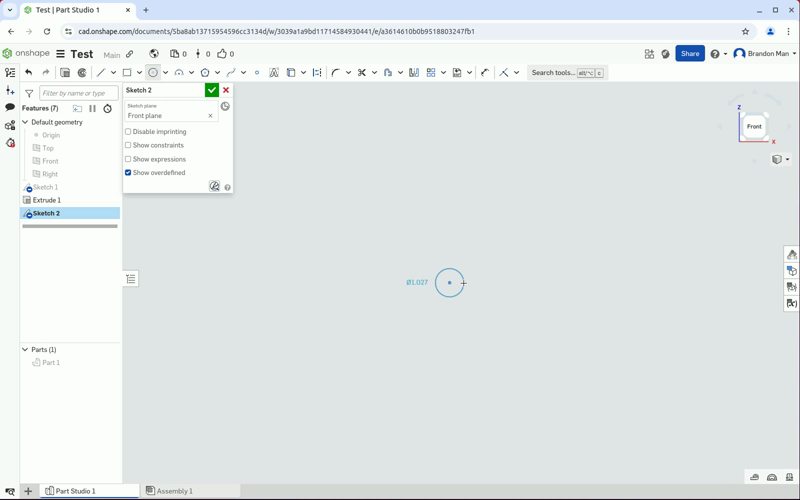
scroll(6)
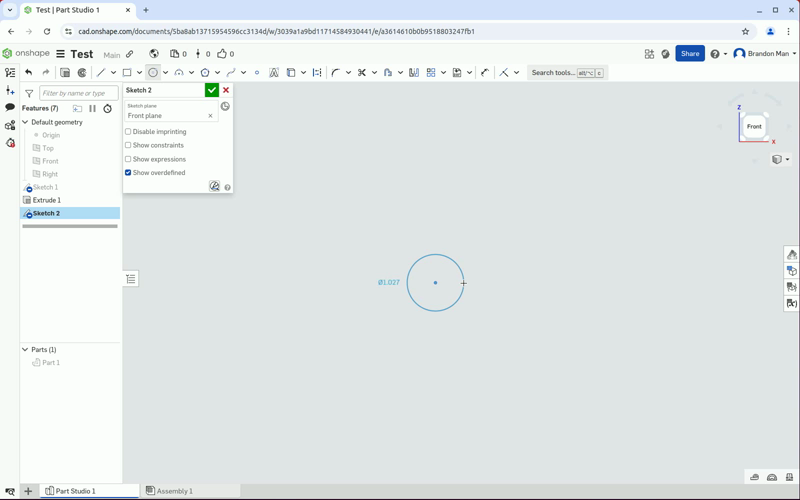
click(463, 282)
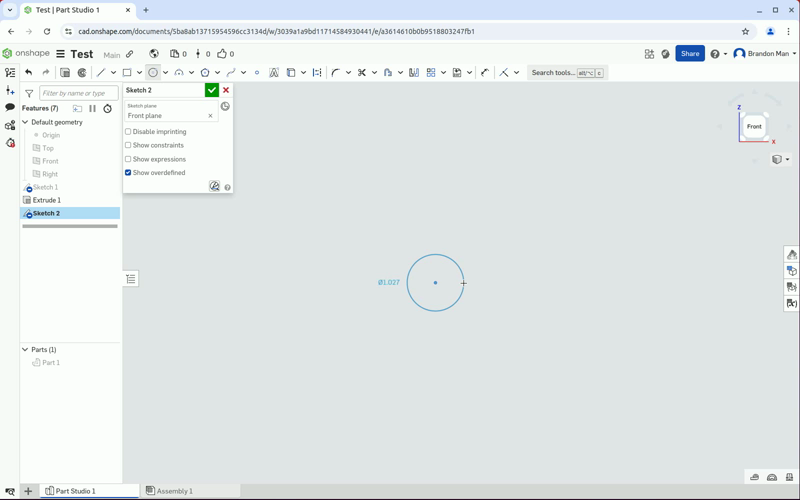
scroll(-6)
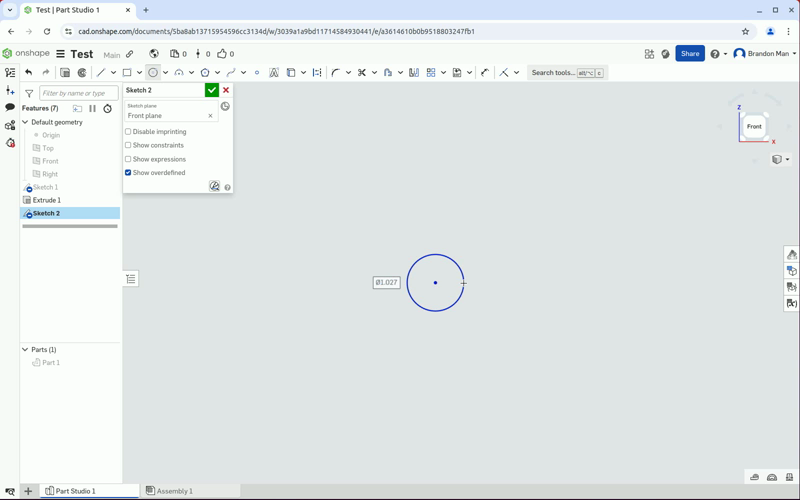
scroll(-6)
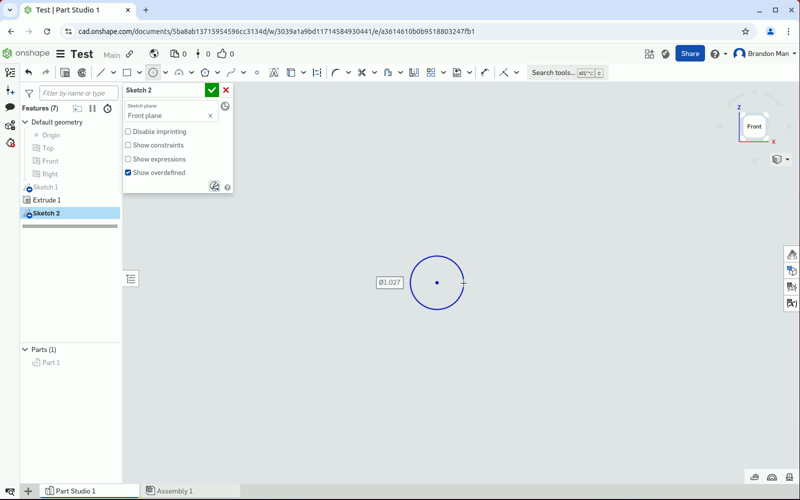
scroll(-6)
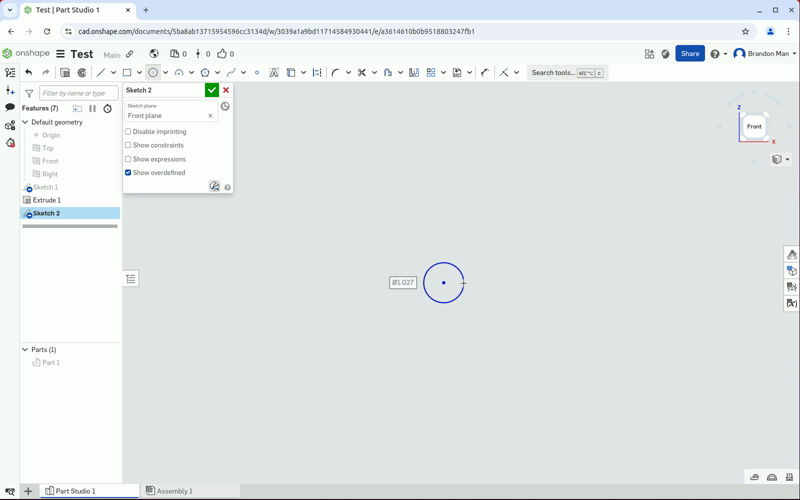
scroll(-6)
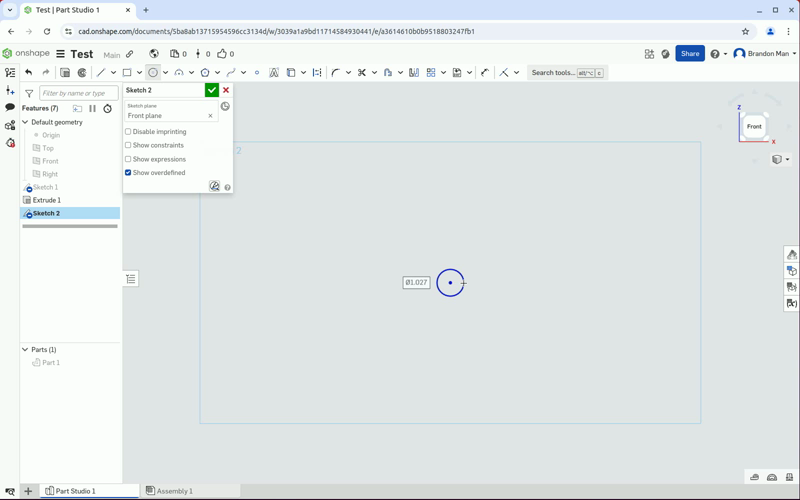
scroll(-6)
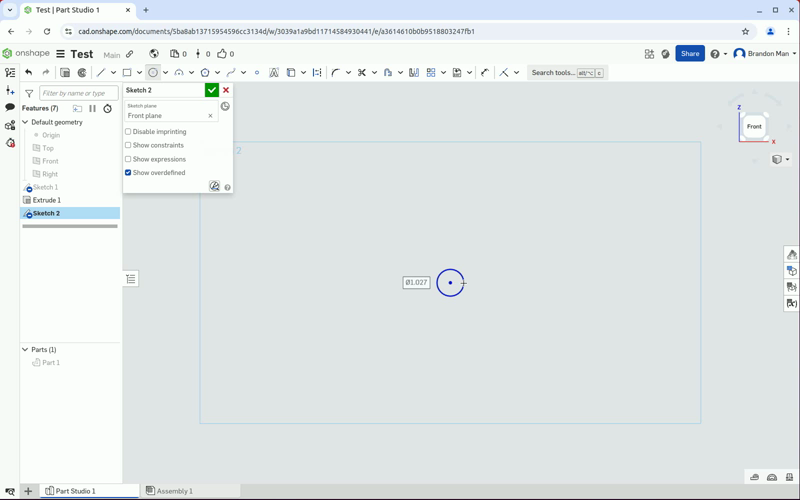
scroll(-6)
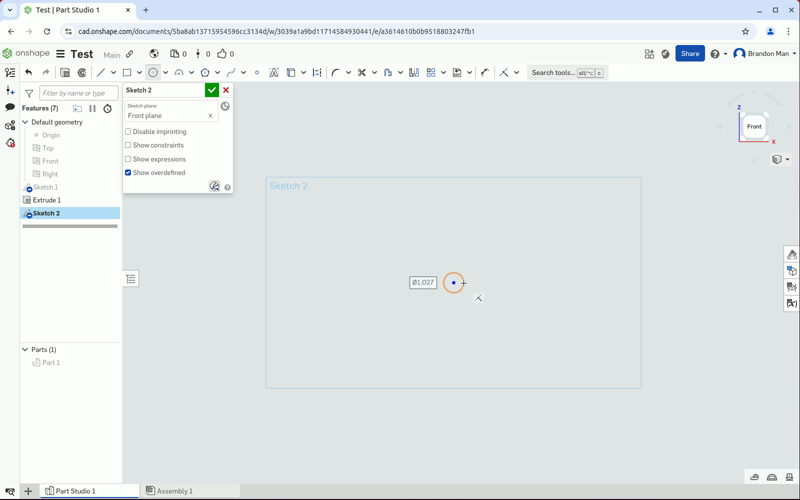
scroll(-6)
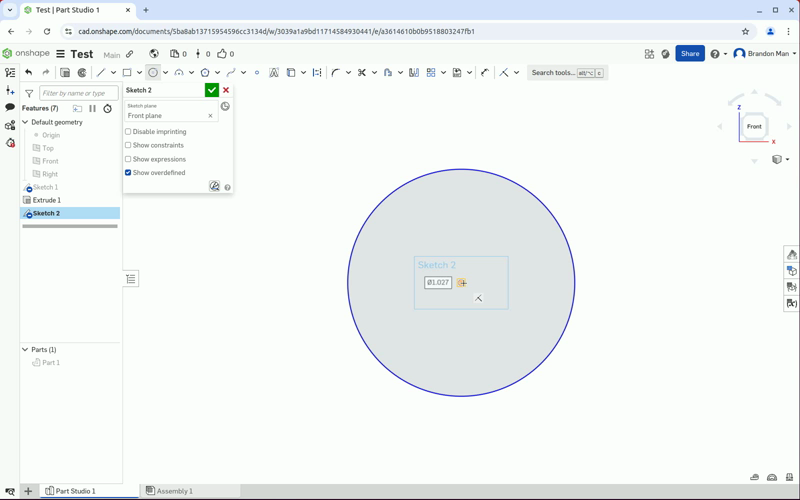
key(esc)
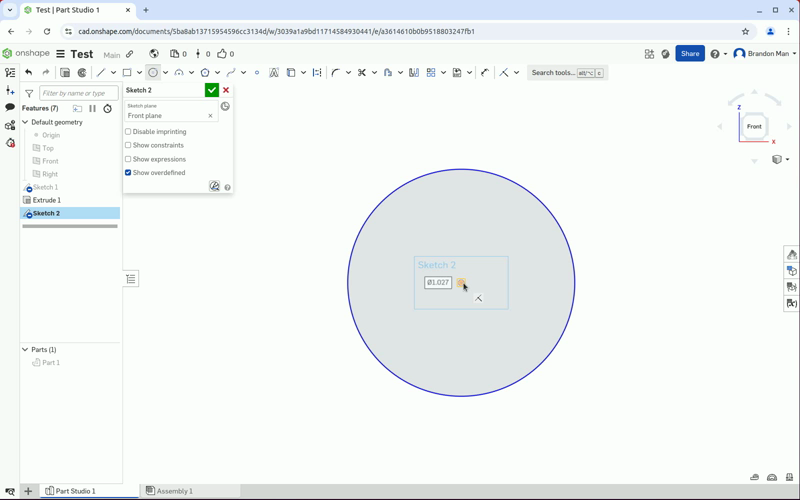
mouse_move(478, 248)
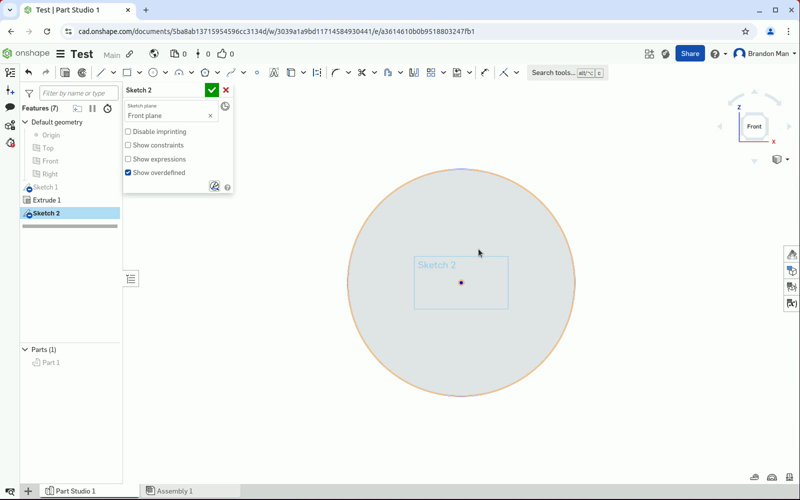
click(478, 248)
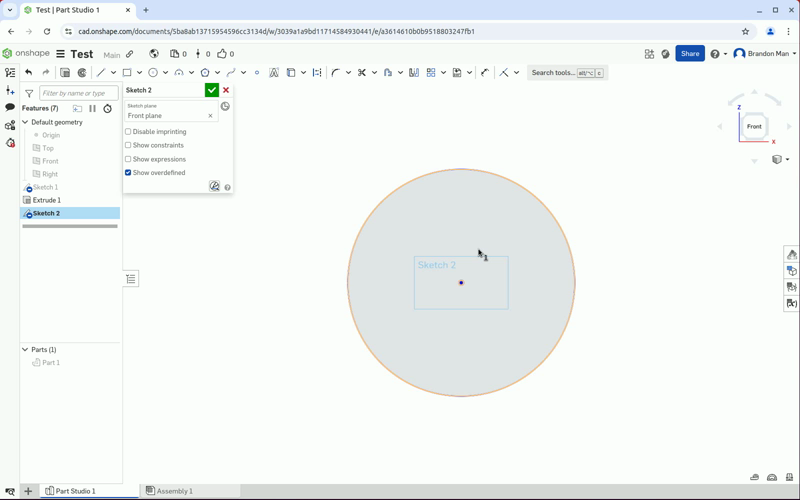
mouse_move(73, 352)
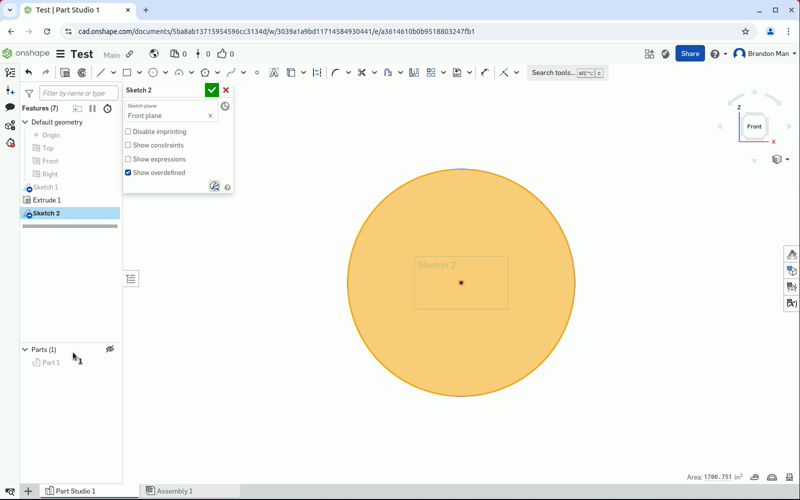
key(shift+y)
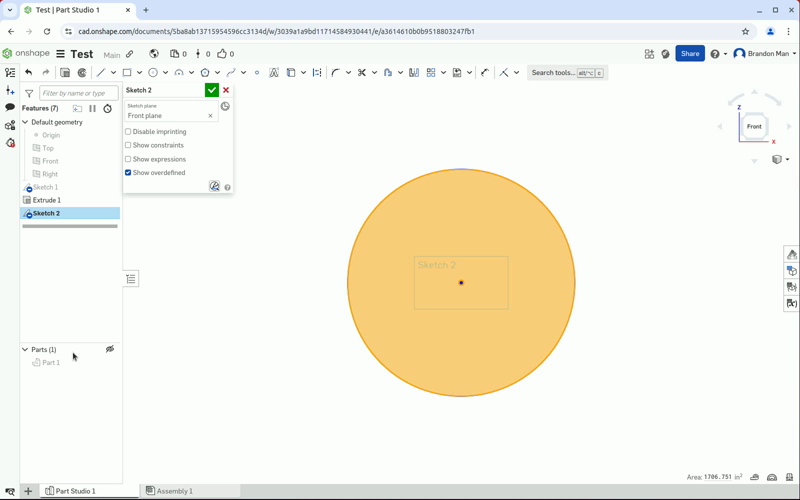
key(shift+e)
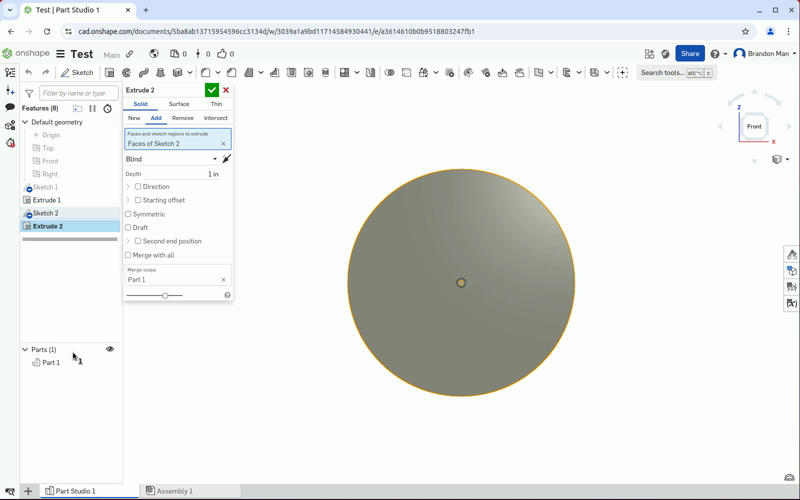
mouse_move(143, 106)
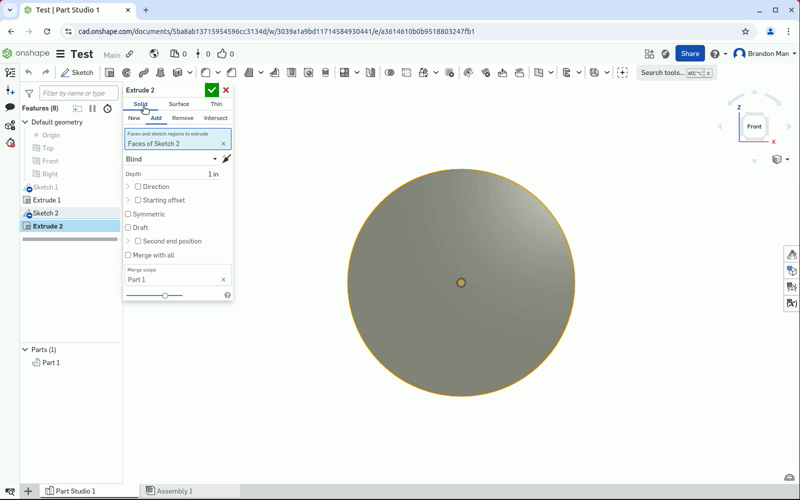
click(143, 106)
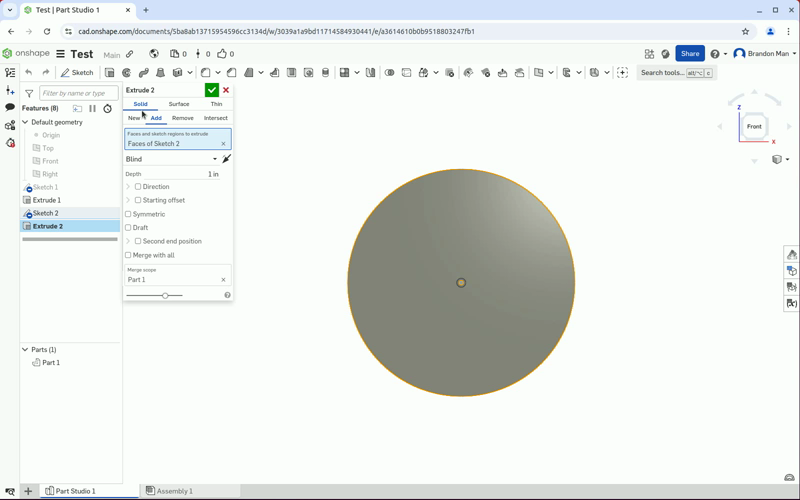
mouse_move(137, 120)
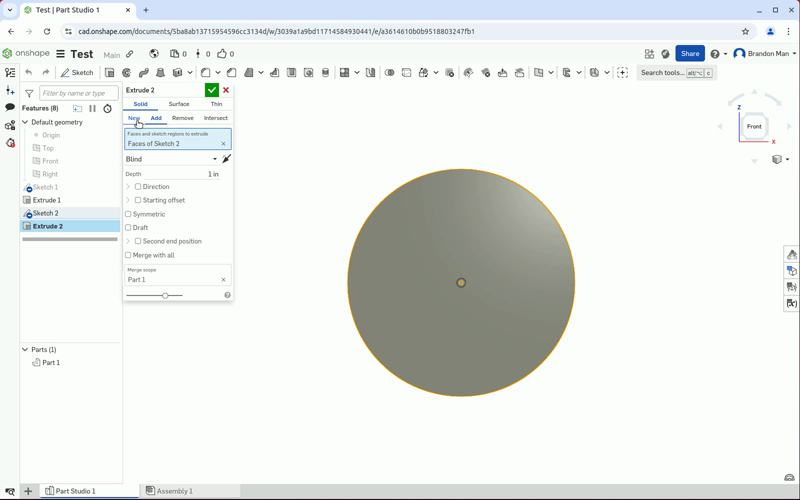
click(137, 120)
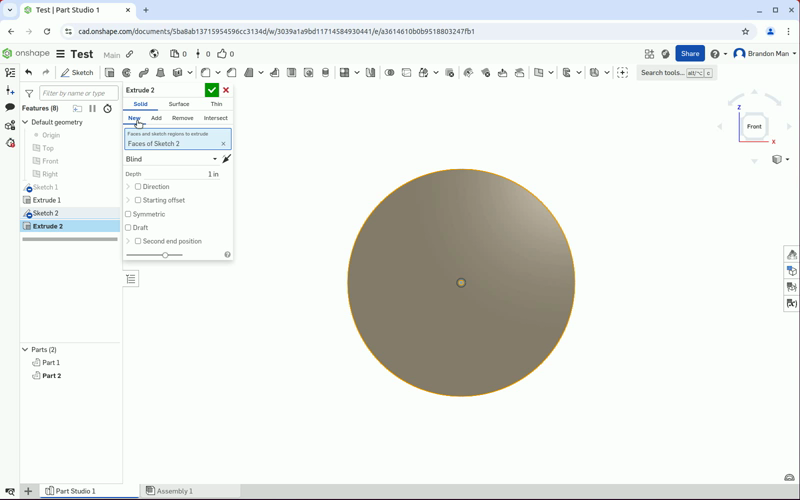
key(tab, 4)
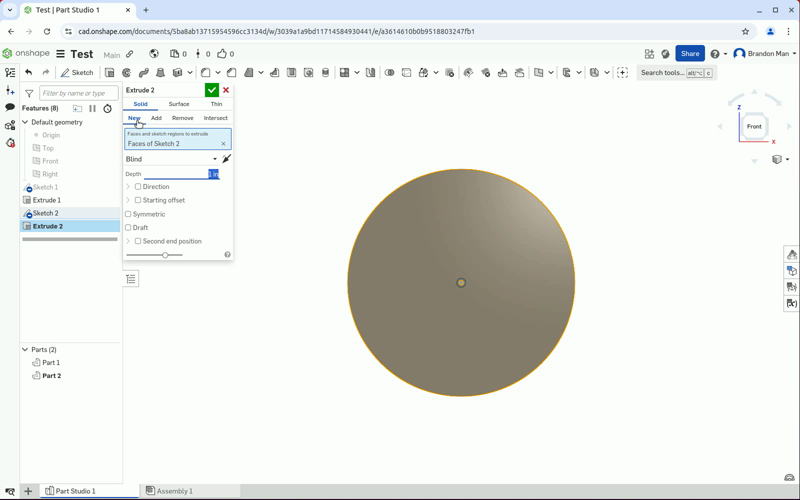
text(6.258)
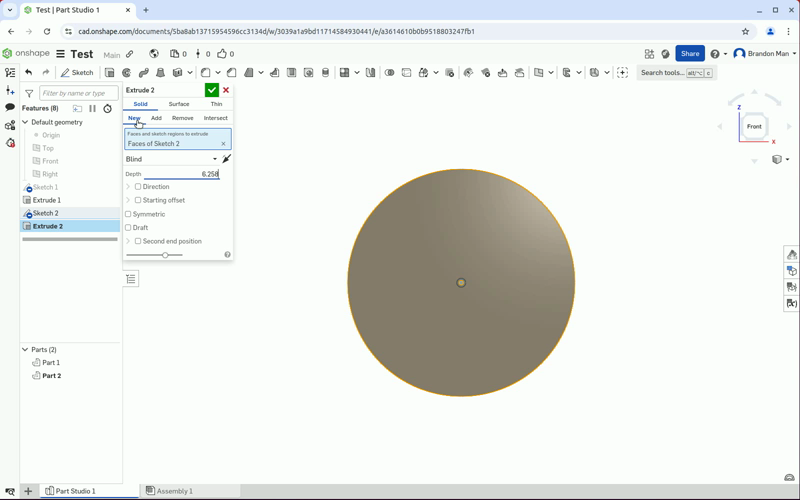
key(enter)
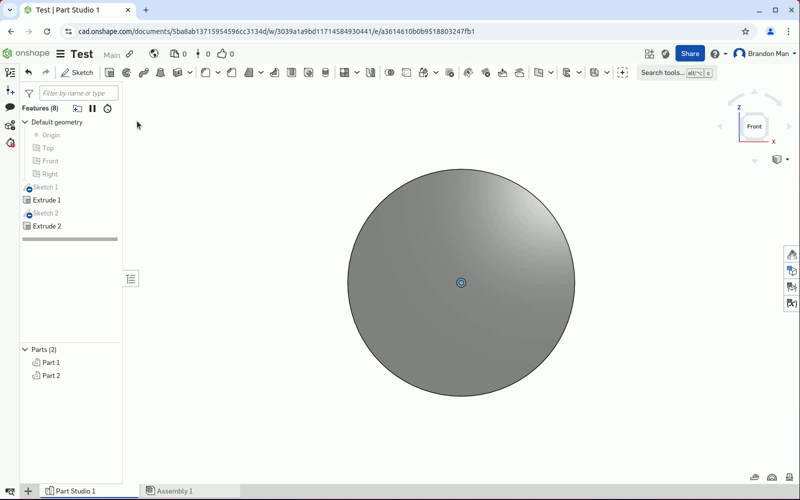
key(shift+h)
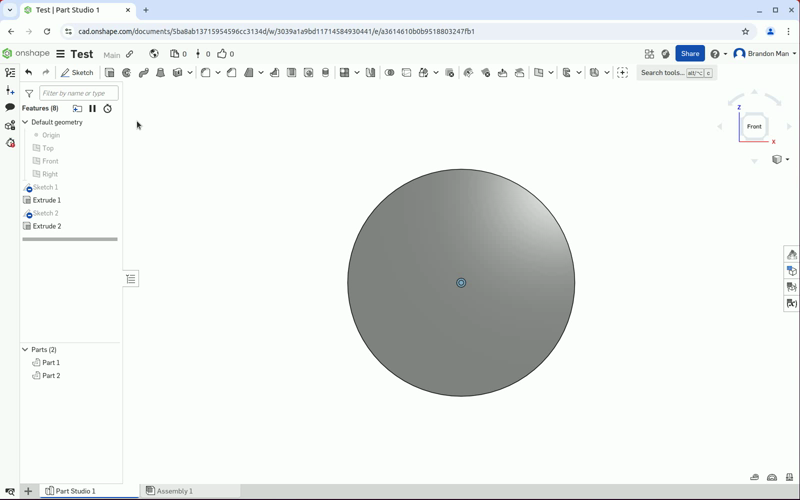
key(shift+h)
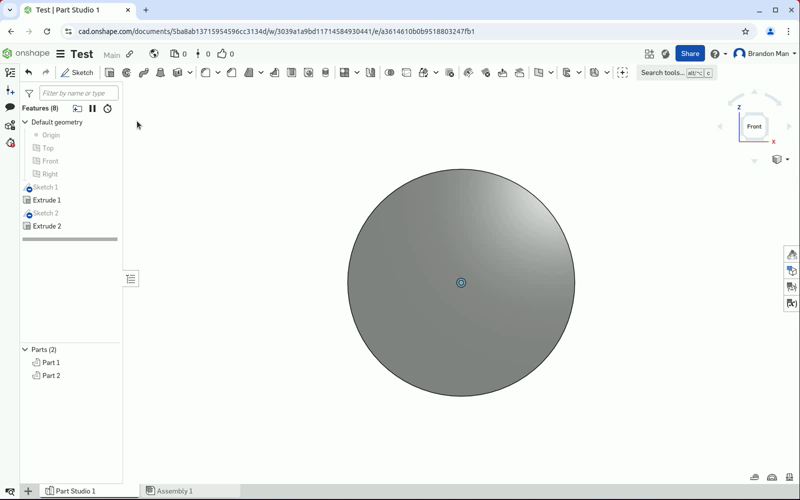
mouse_move(73, 189)
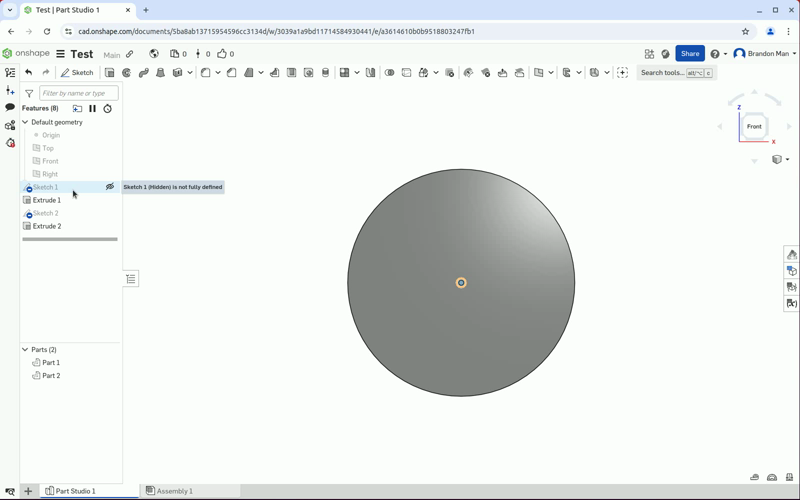
click(73, 189)
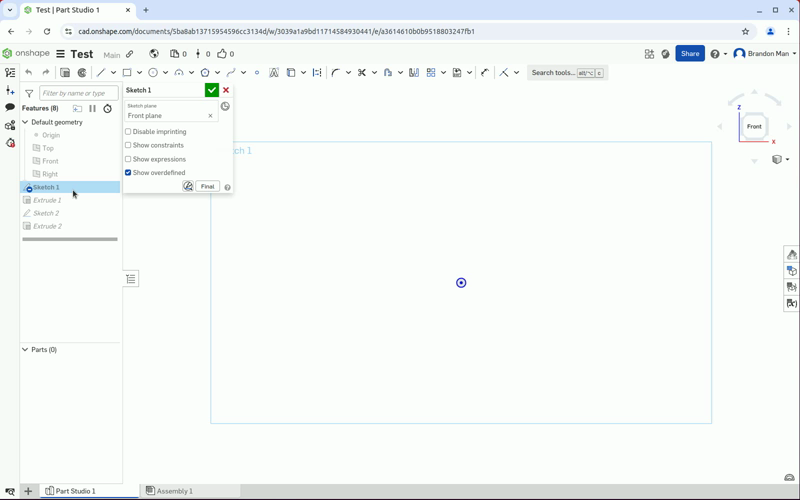
mouse_move(229, 92)
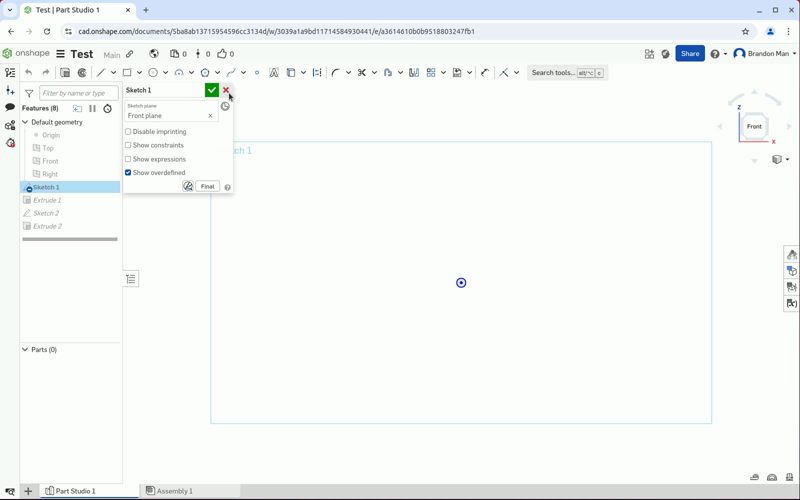
click(229, 92)
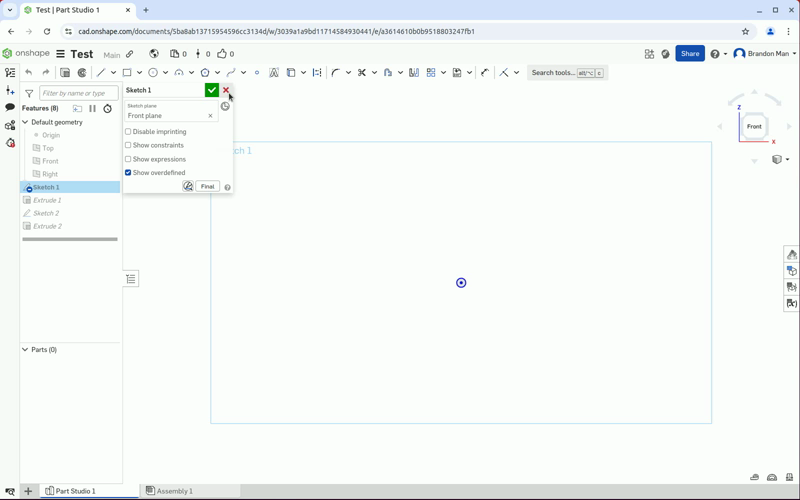
key(shift+s)
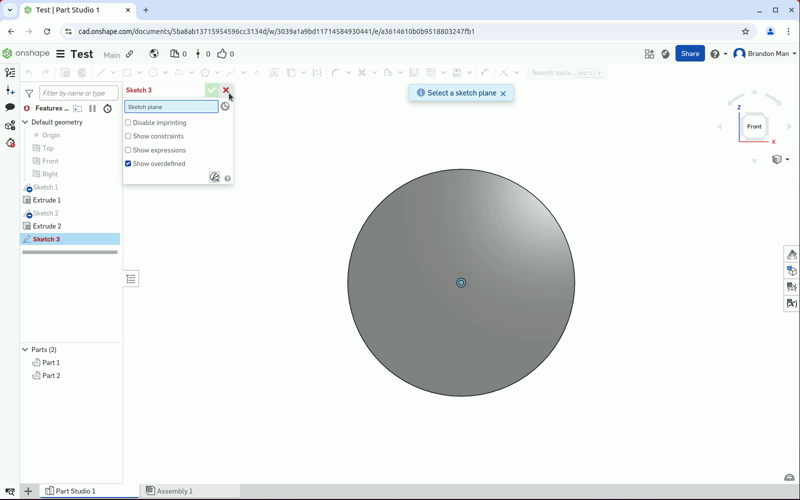
mouse_move(73, 163)
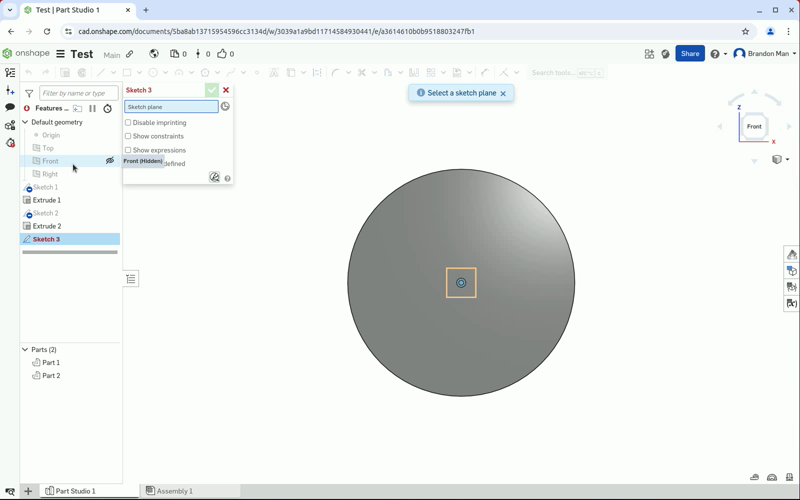
click(73, 163)
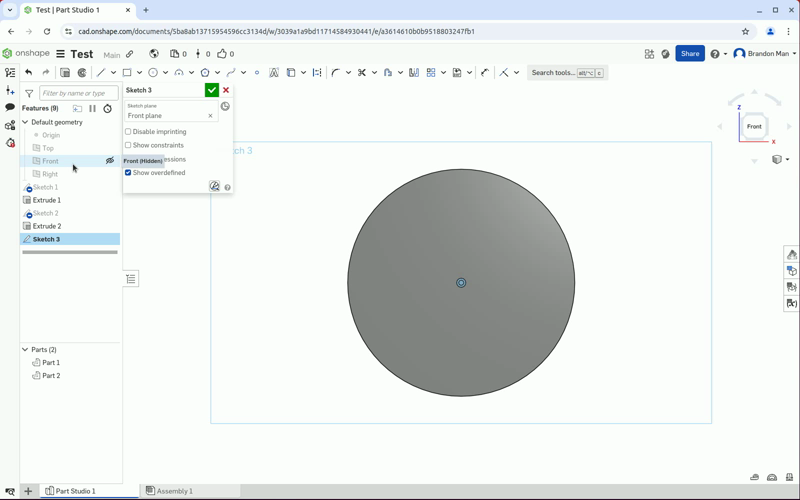
mouse_move(73, 352)
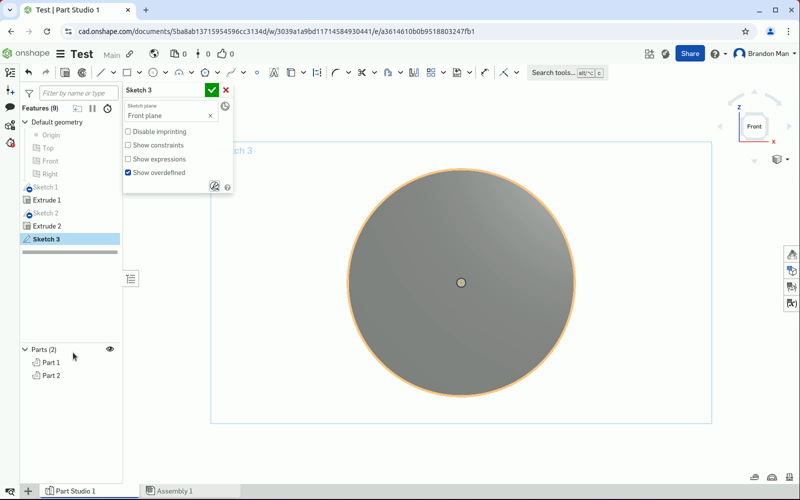
key(y)
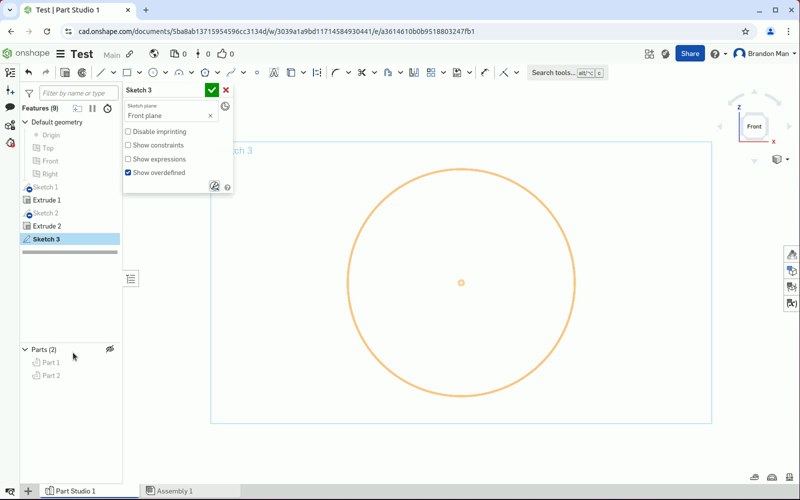
key(c)
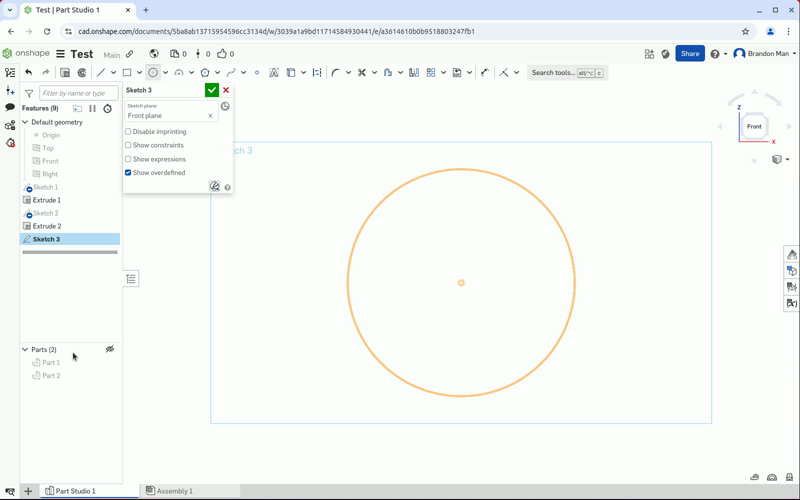
key_down(shift)
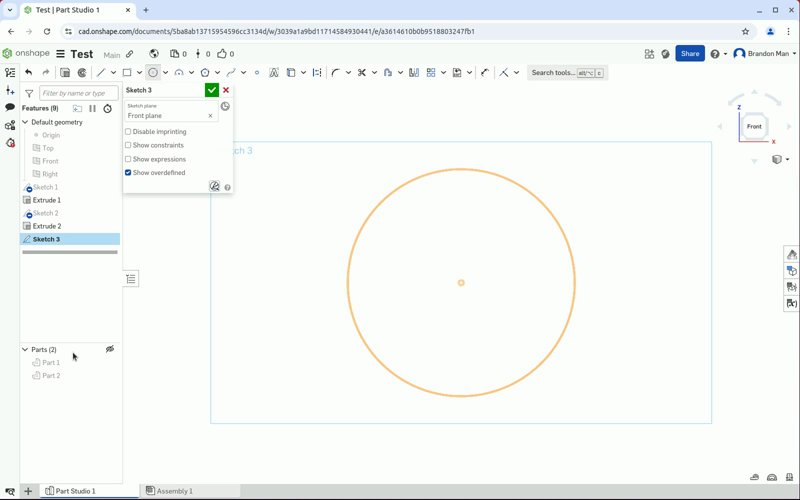
mouse_move(461, 282)
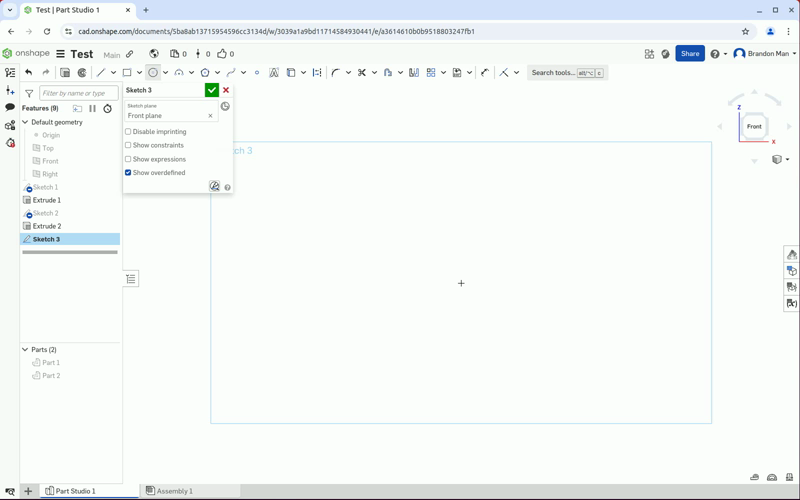
click(461, 282)
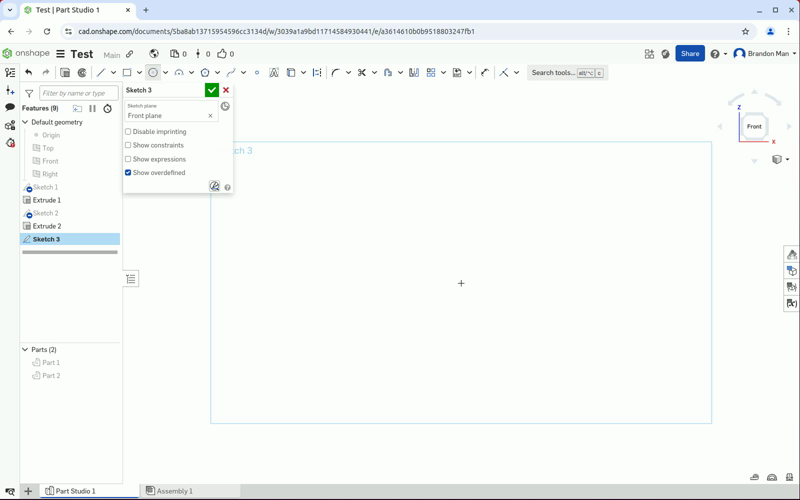
key_up(shift)
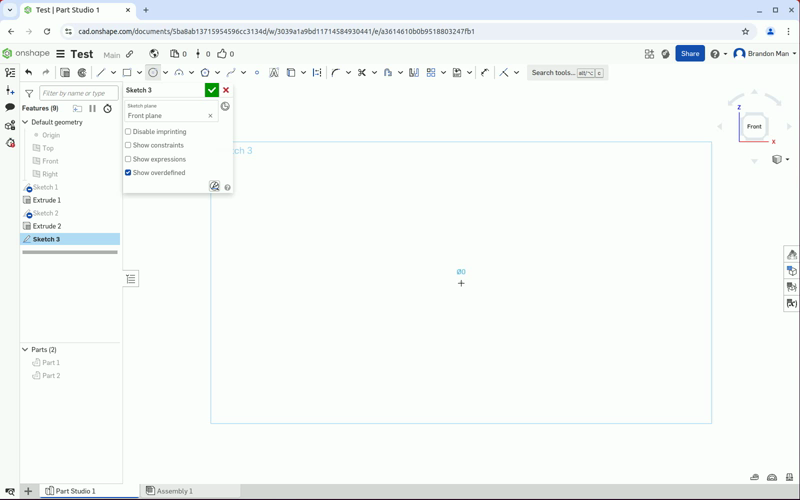
mouse_move(465, 282)
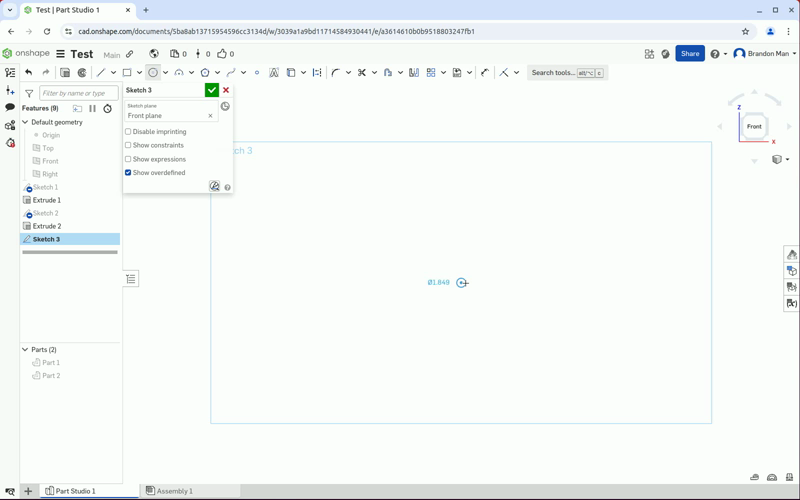
click(465, 282)
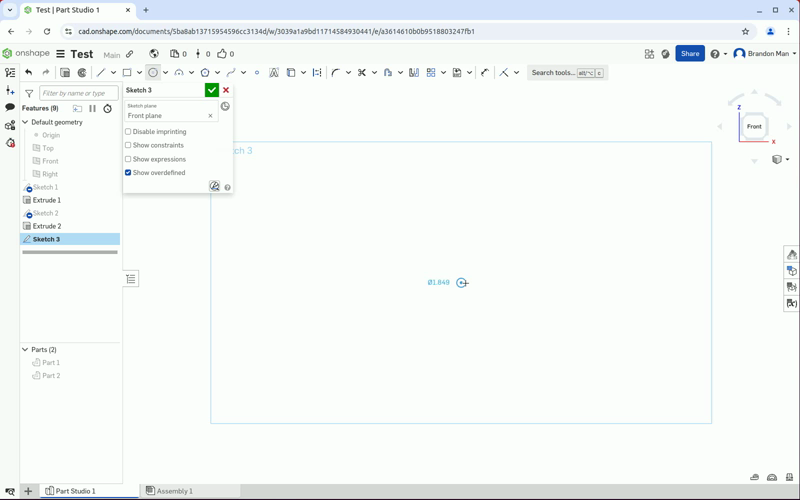
key(esc)
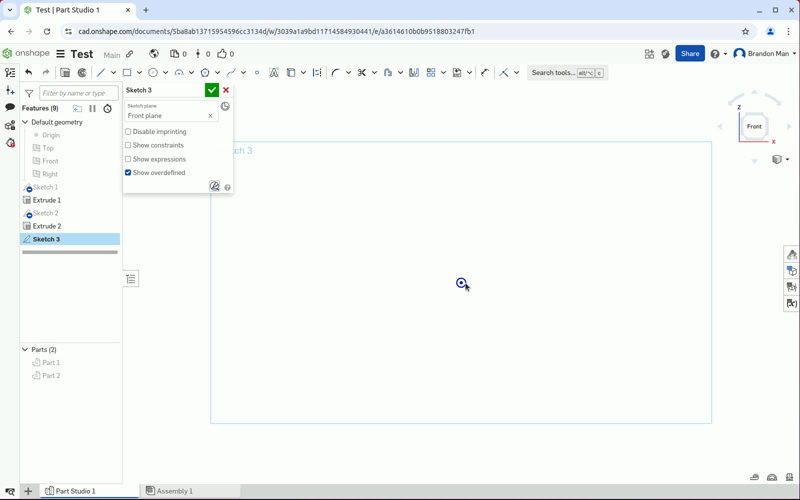
mouse_move(459, 282)
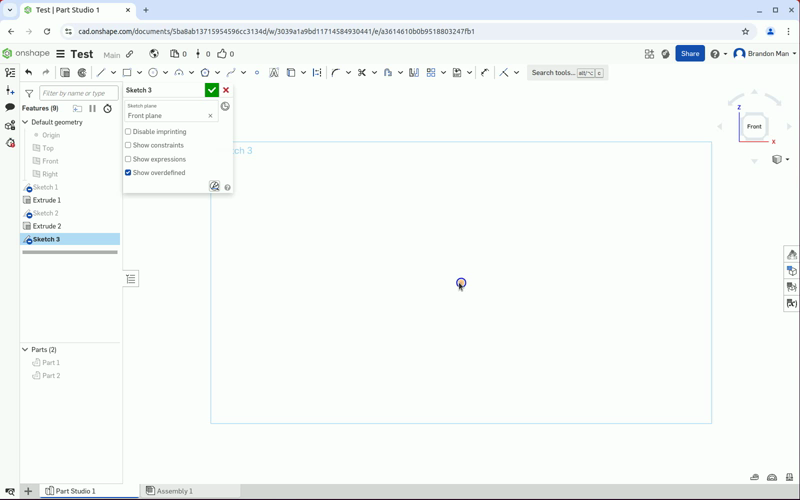
scroll(6)
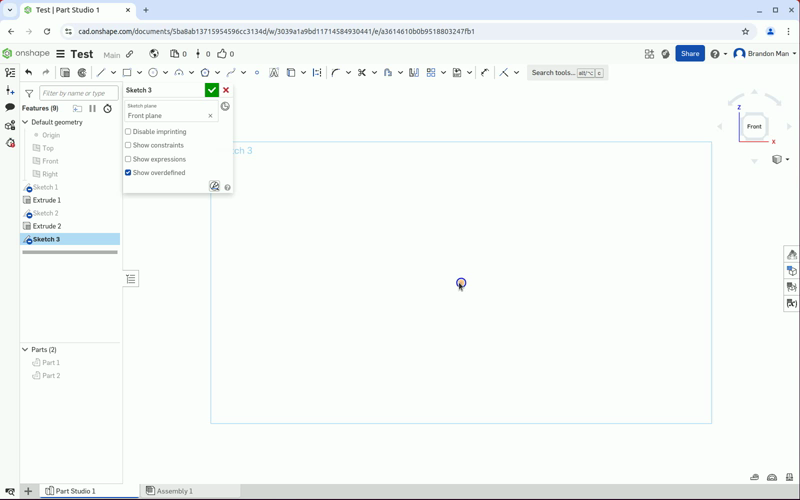
scroll(6)
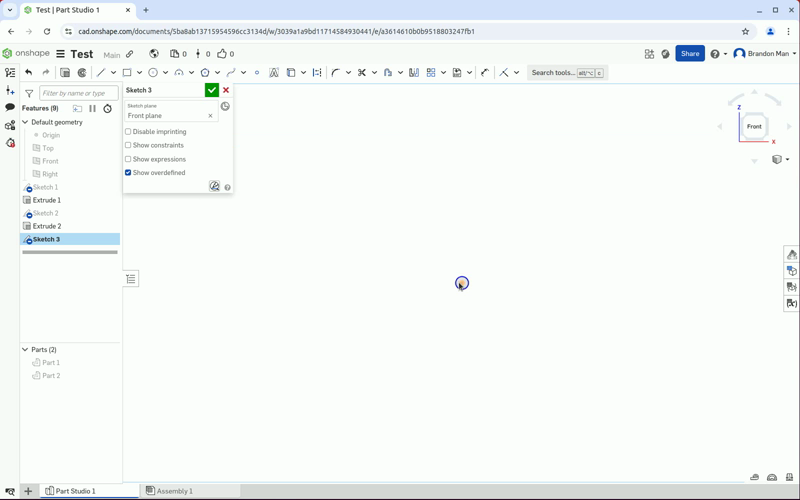
scroll(6)
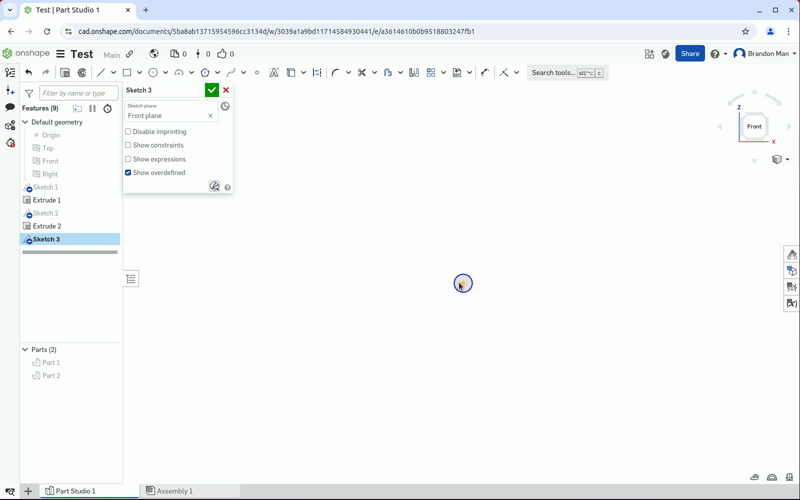
scroll(6)
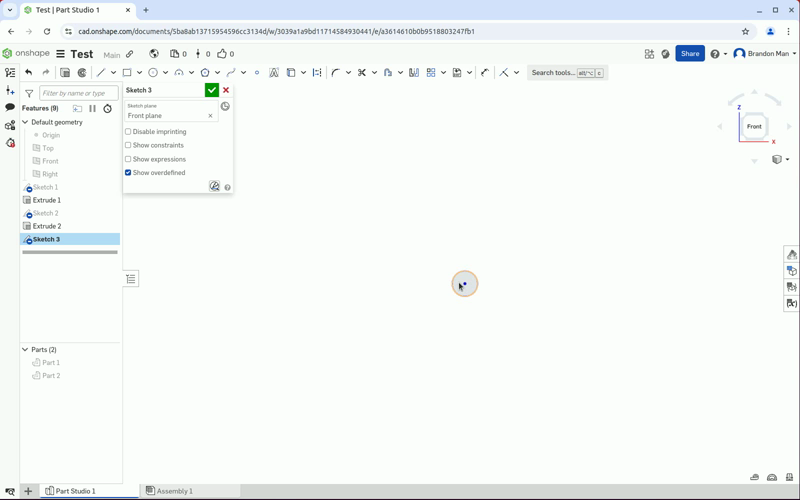
scroll(6)
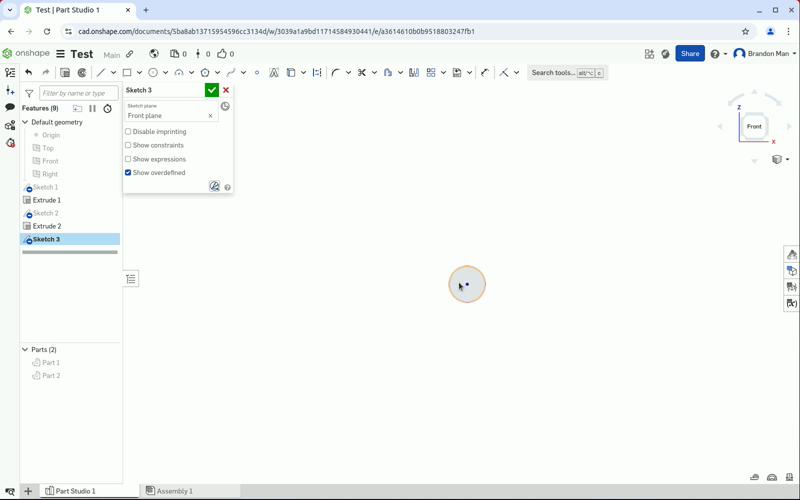
scroll(6)
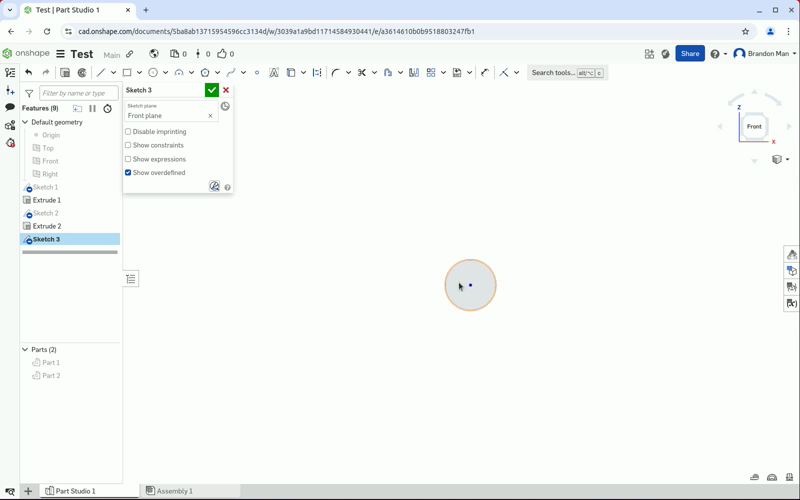
scroll(6)
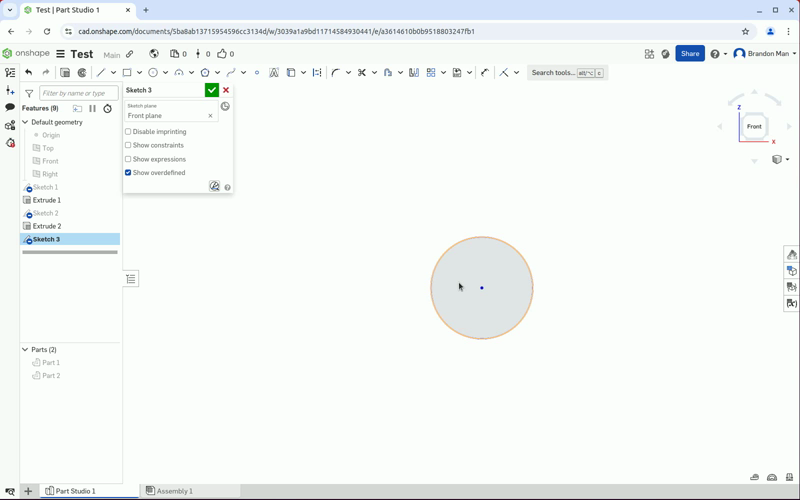
click(459, 282)
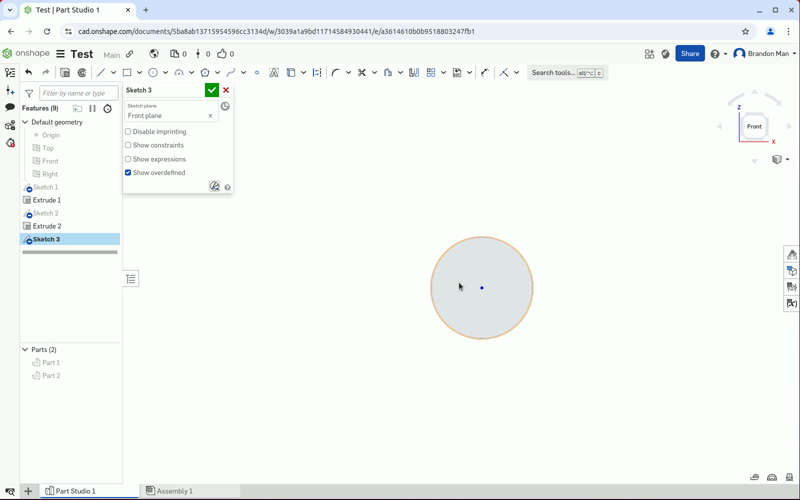
scroll(-6)
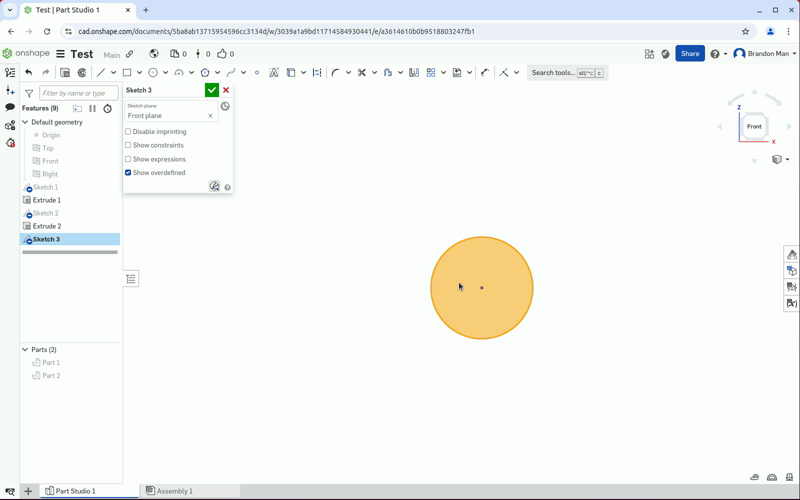
scroll(-6)
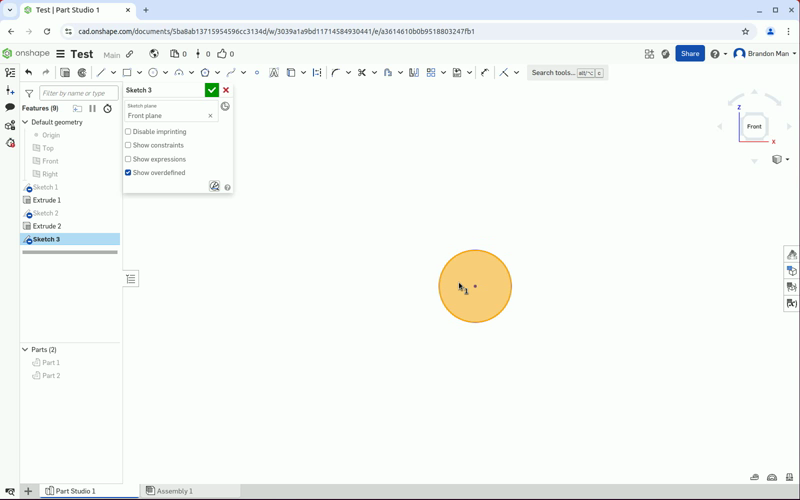
scroll(-6)
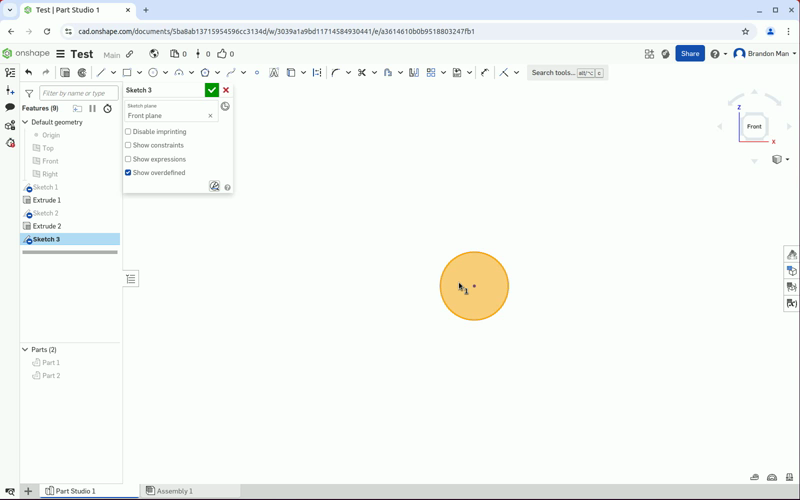
scroll(-6)
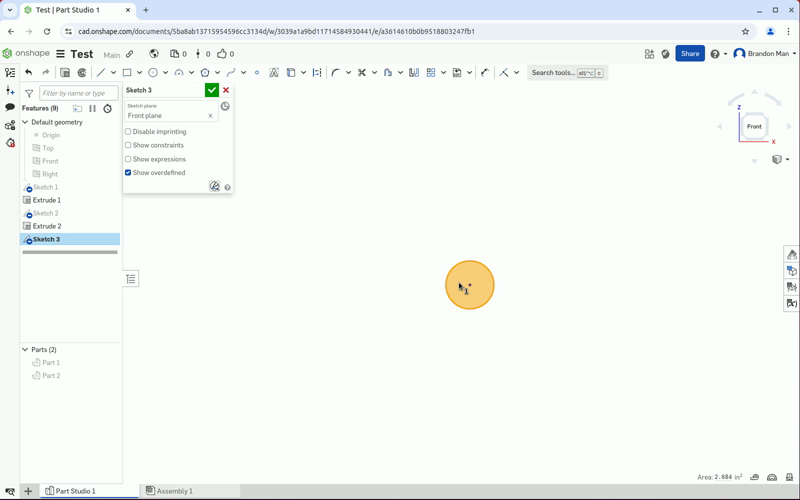
scroll(-6)
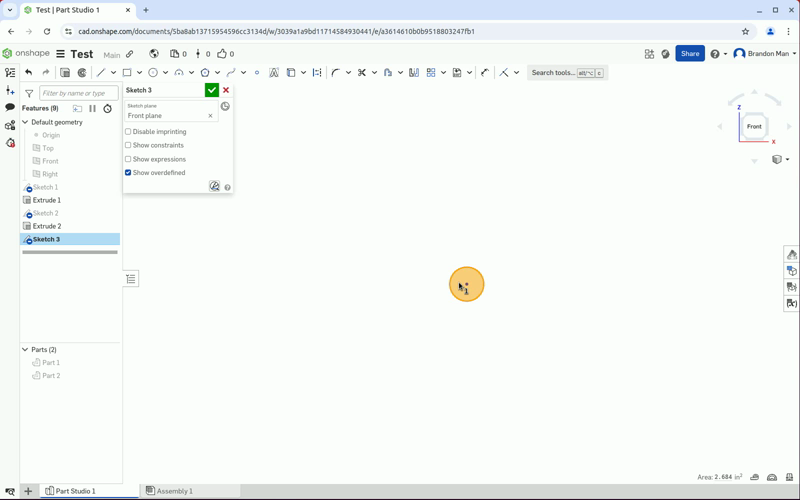
scroll(-6)
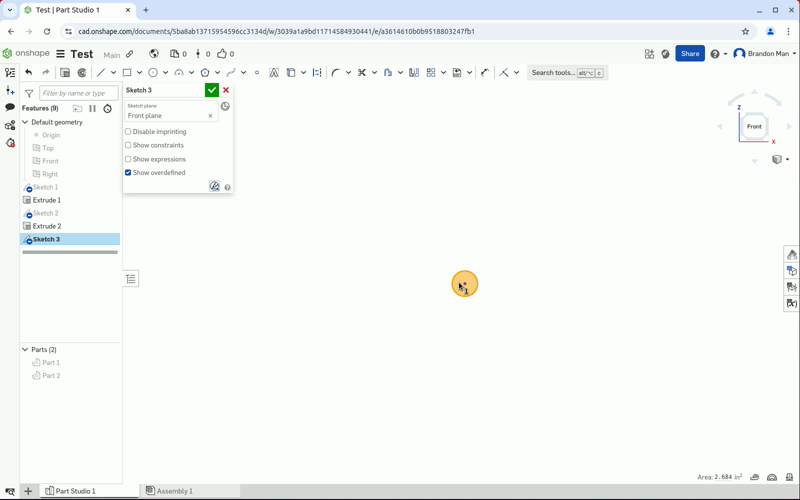
scroll(-6)
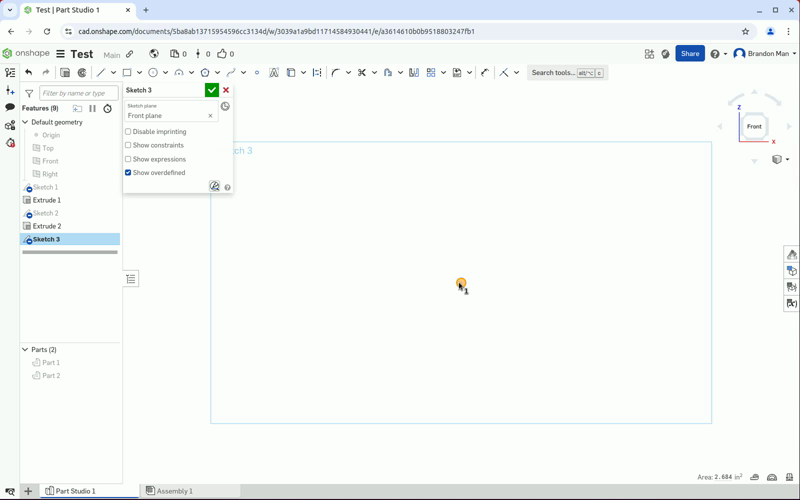
mouse_move(73, 352)
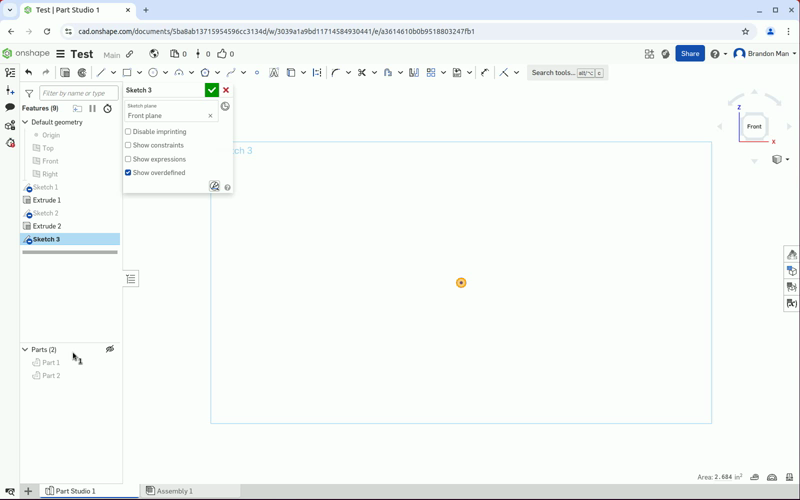
key(shift+y)
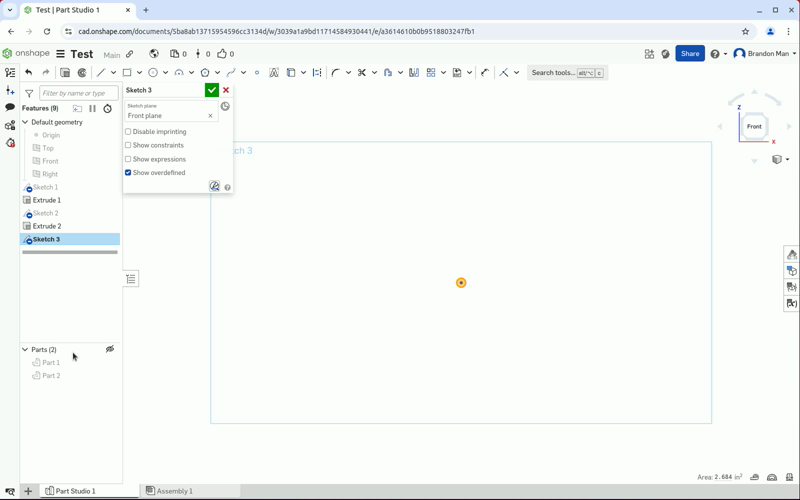
key(shift+e)
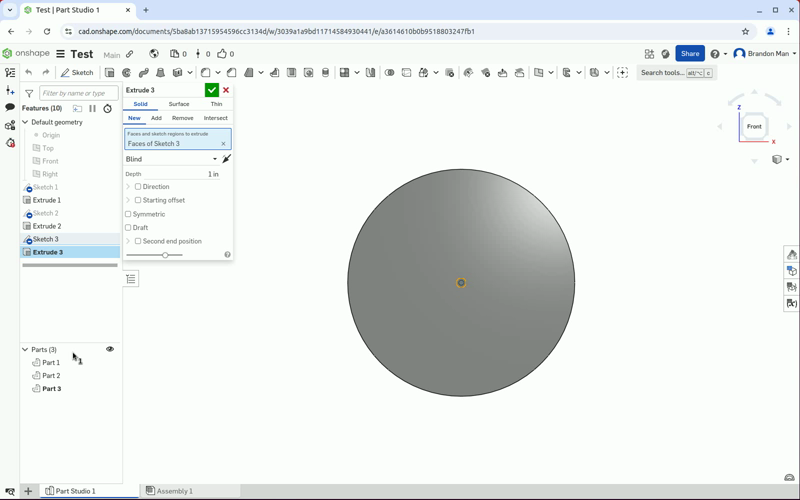
mouse_move(143, 106)
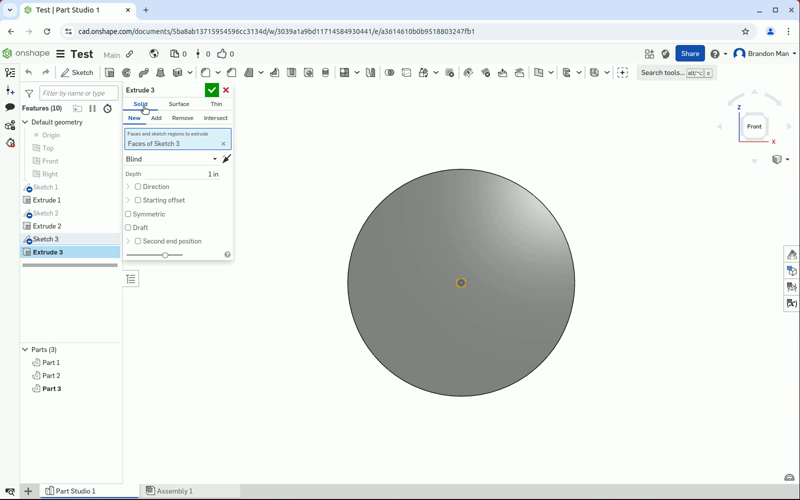
click(143, 106)
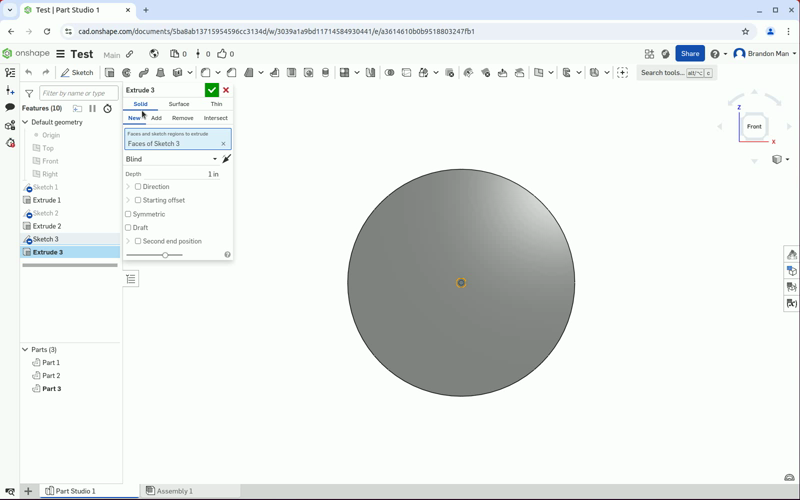
mouse_move(137, 120)
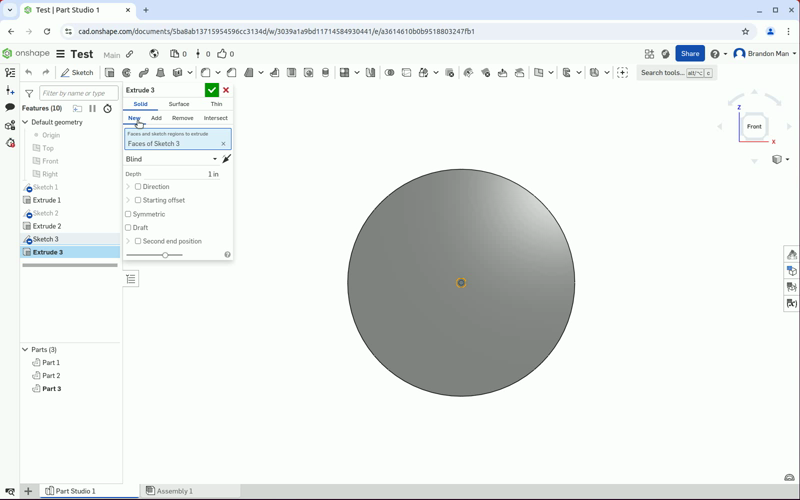
click(137, 120)
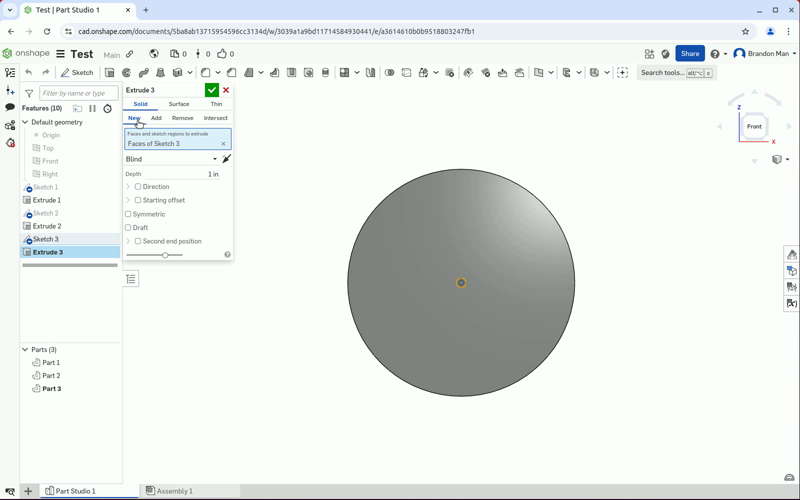
key(tab, 4)
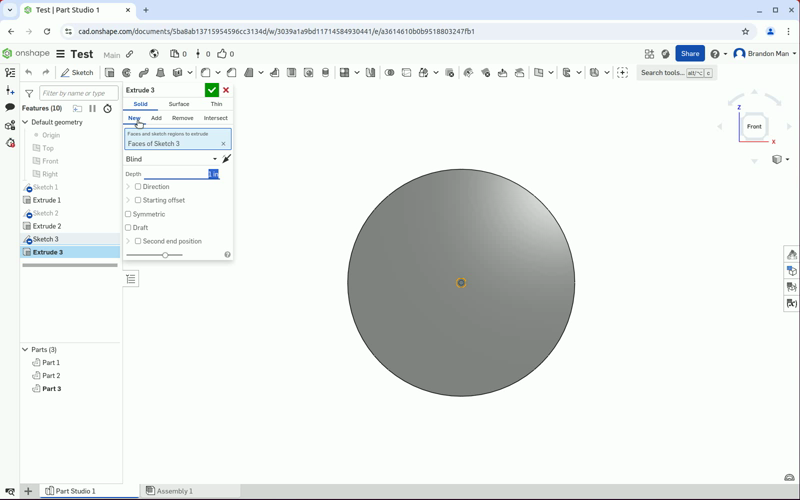
text(12.036)
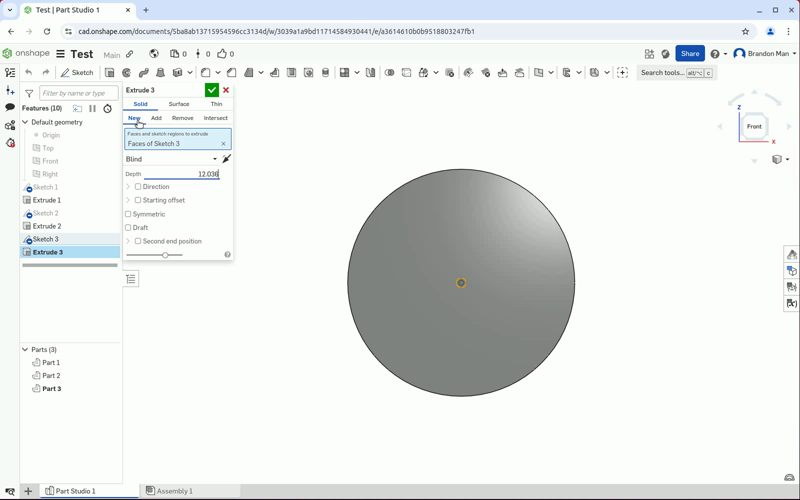
key(tab, 3)
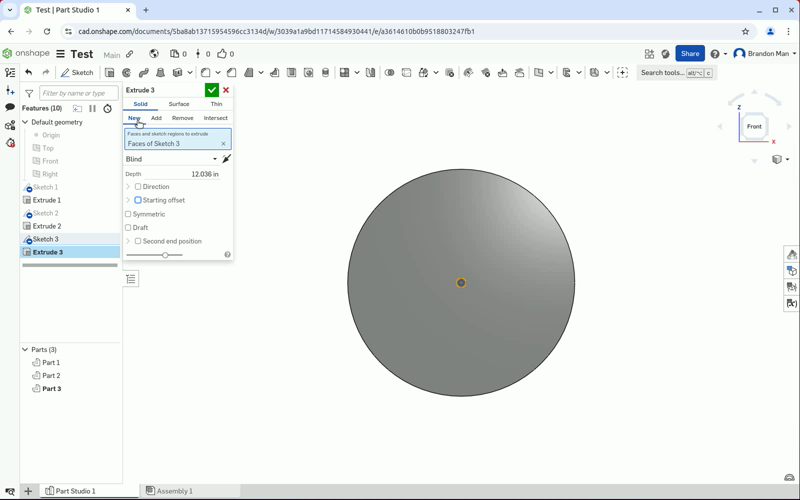
key(tab, 2)
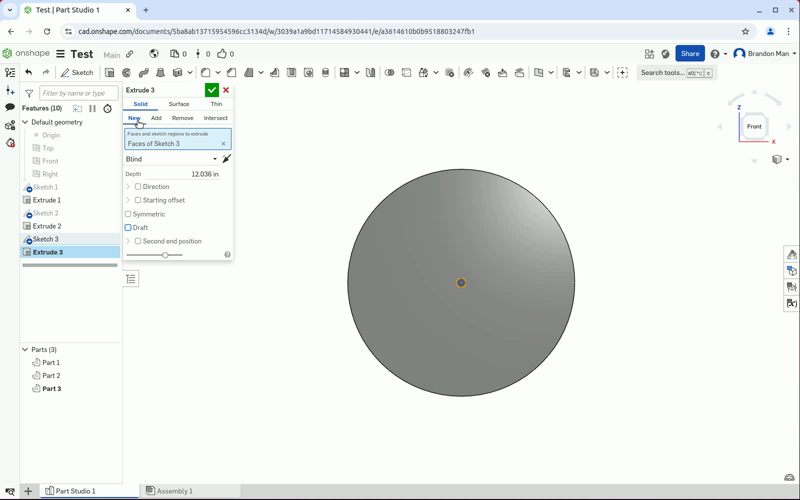
key(space)
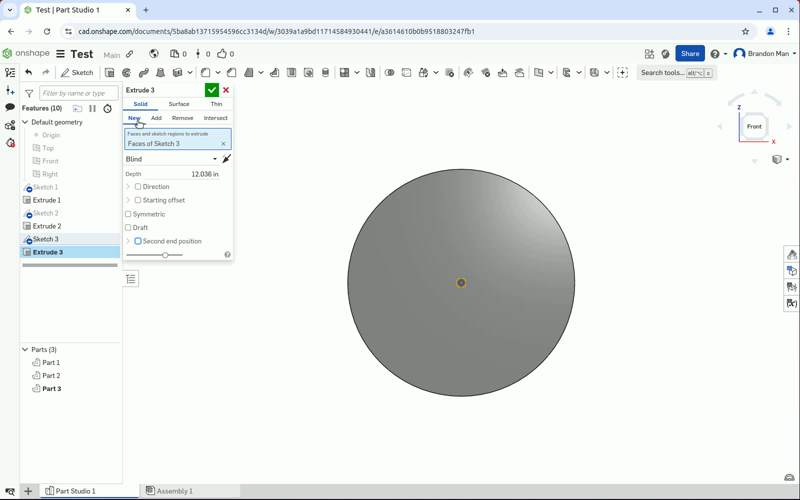
key(tab, 3)
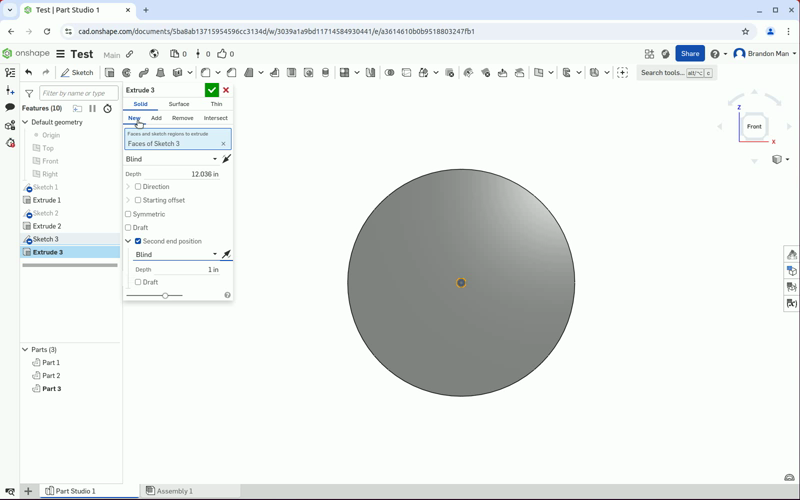
text(5.777)
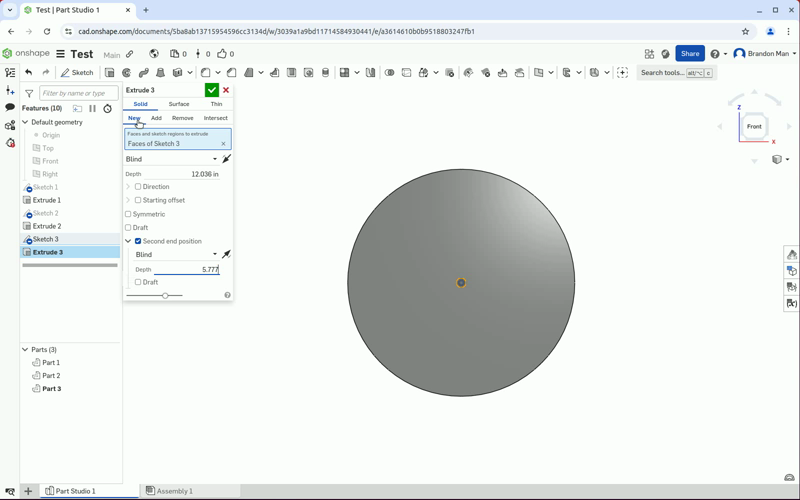
key(enter)
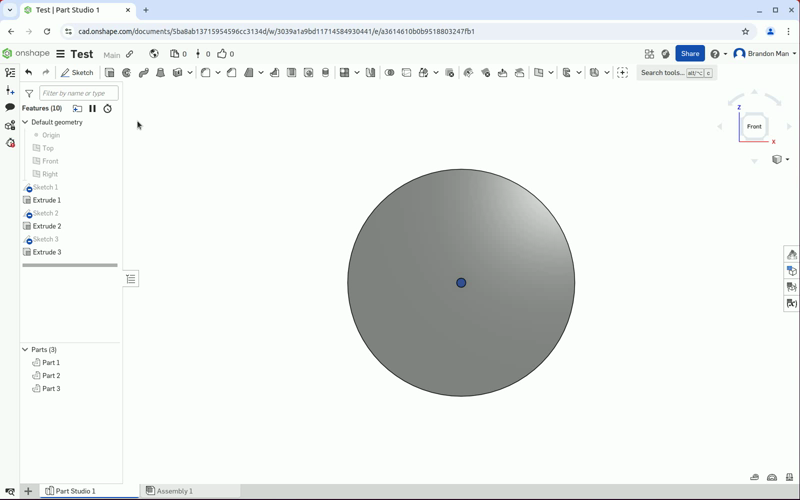
key(shift+h)
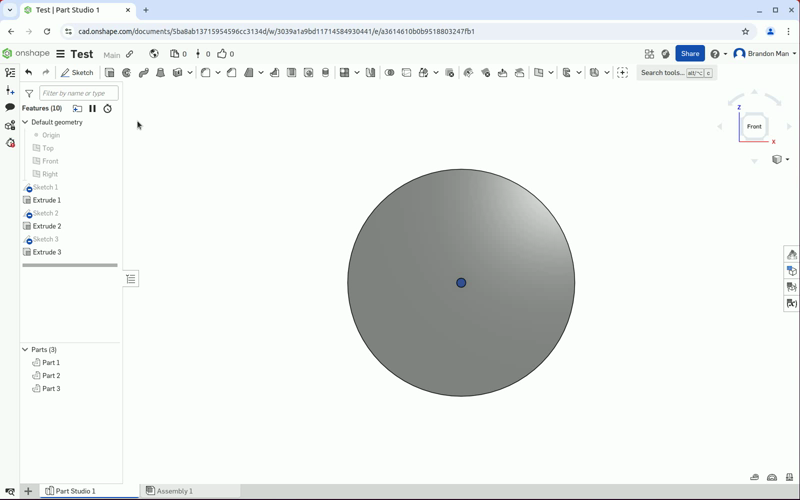
key(shift+h)
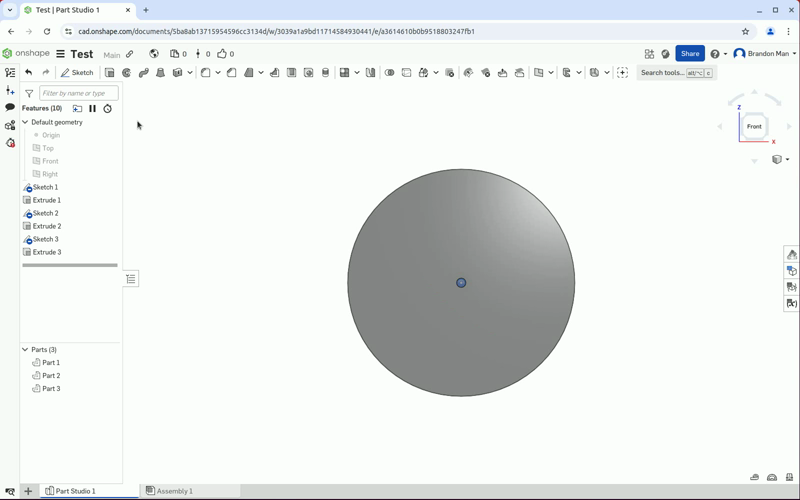
key(shift+7)
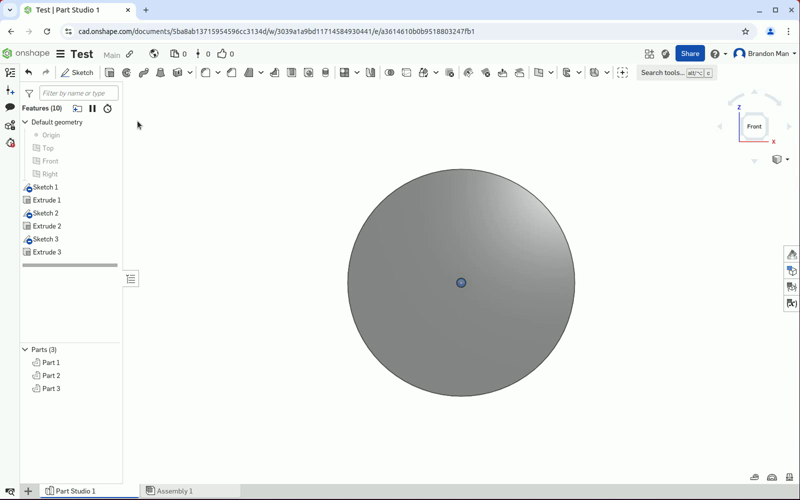
key(left, 2)
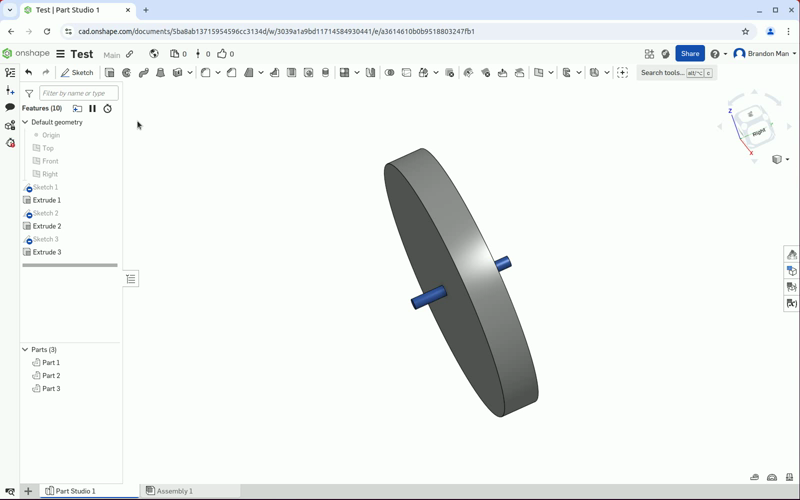
key(down, 2)
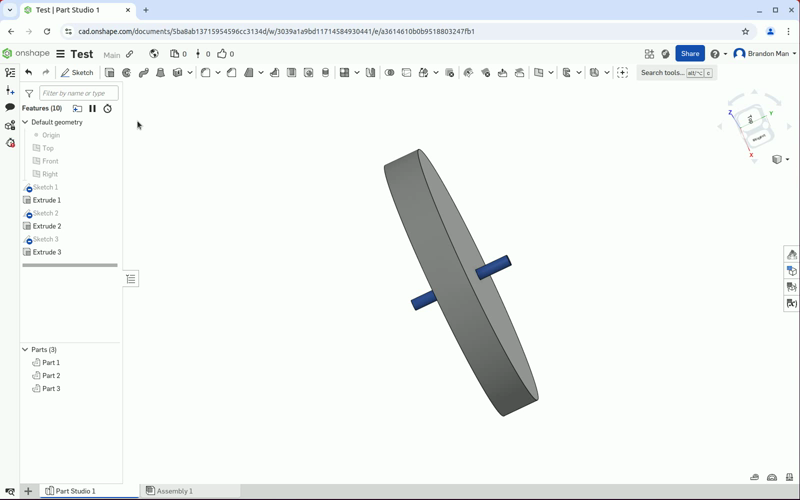
key(up, 2)
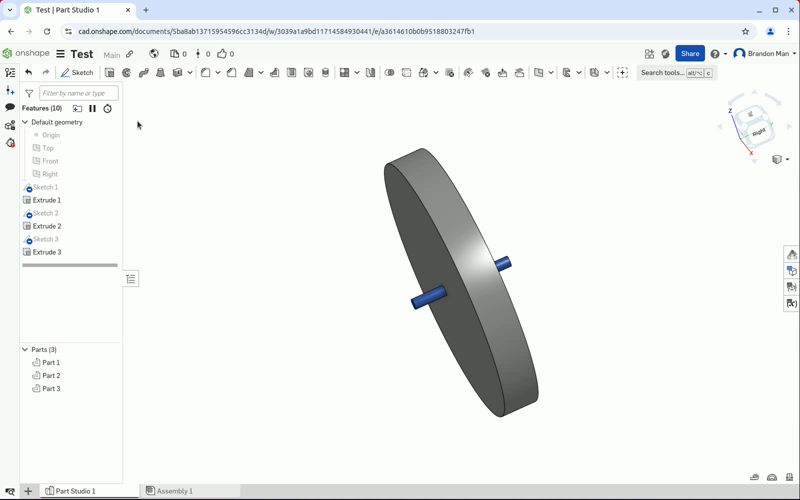
key(right, 2)
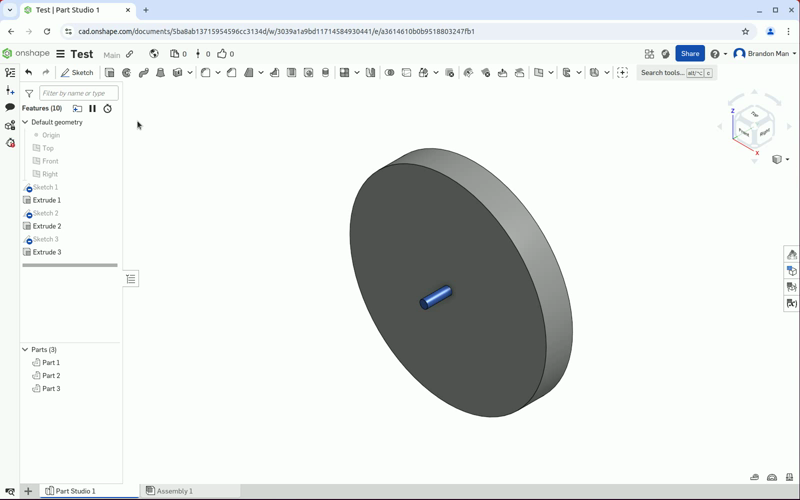
mouse_move(73, 189)
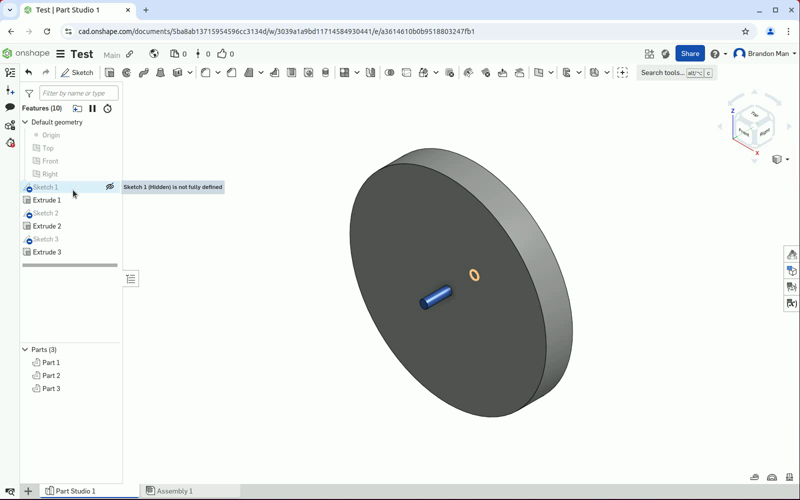
click(73, 189)